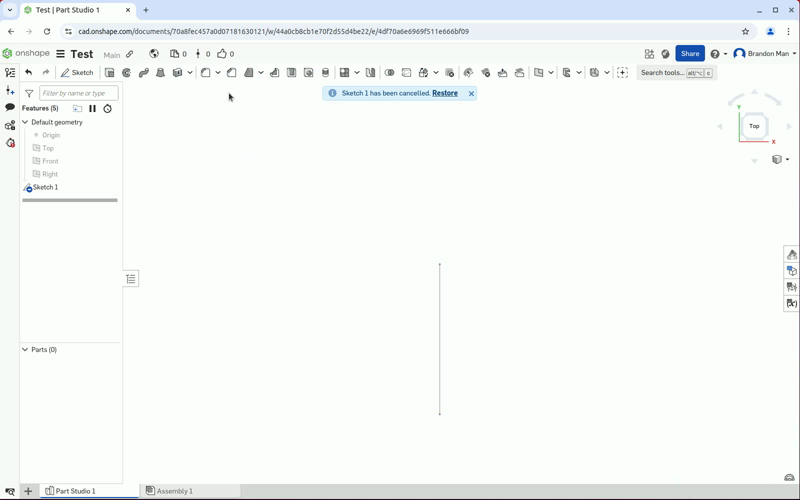
key(shift+h)
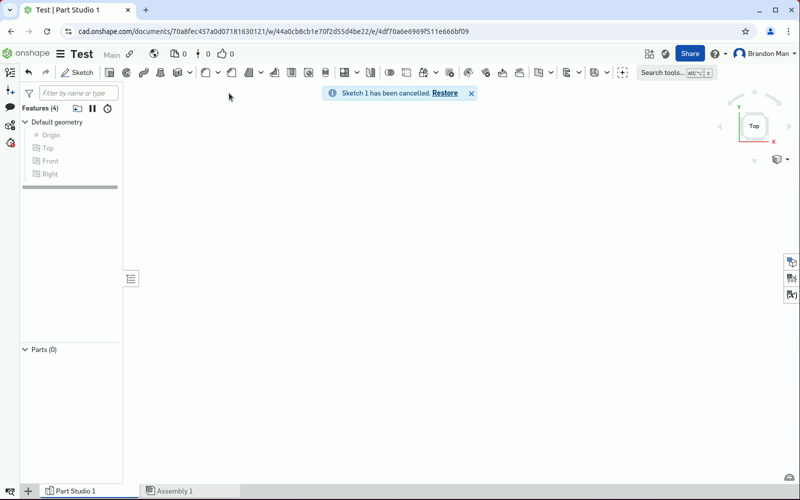
mouse_move(73, 352)
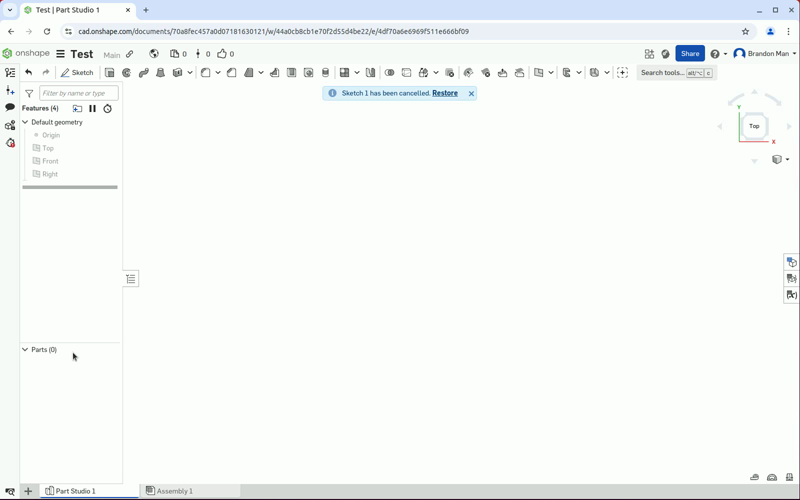
key(y)
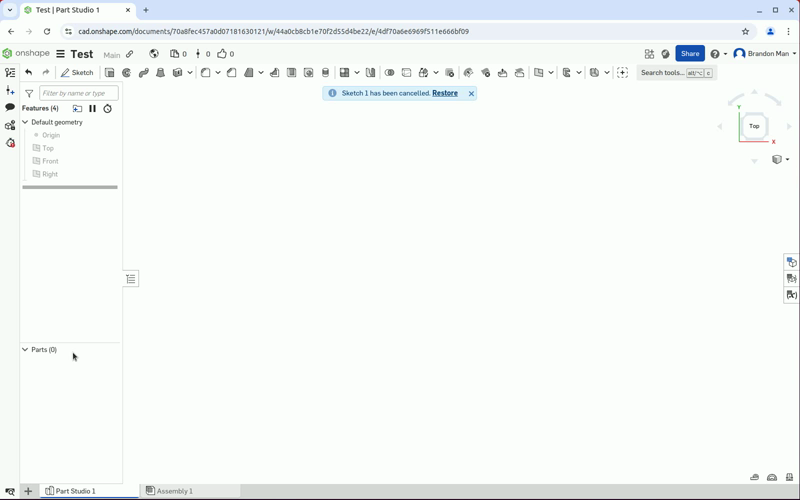
key(shift+p)
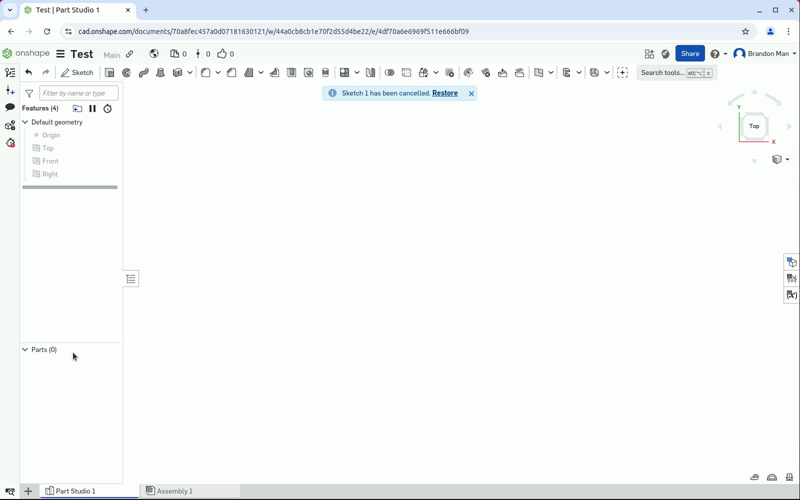
key(space)
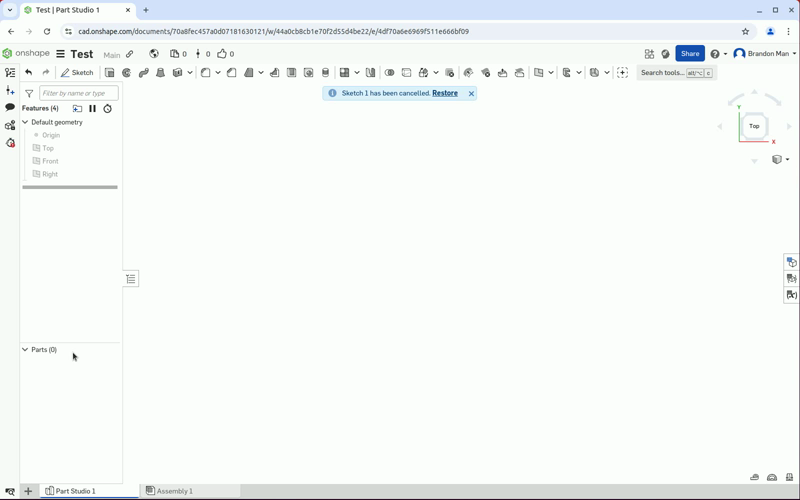
key_down(shift)
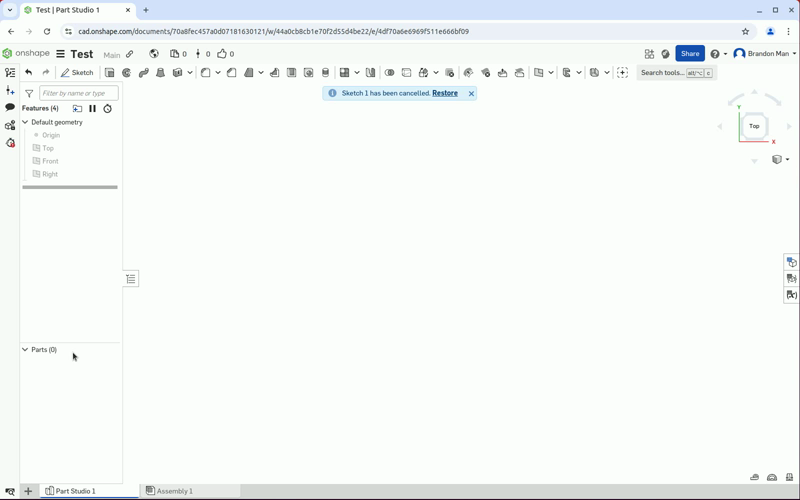
key(up)
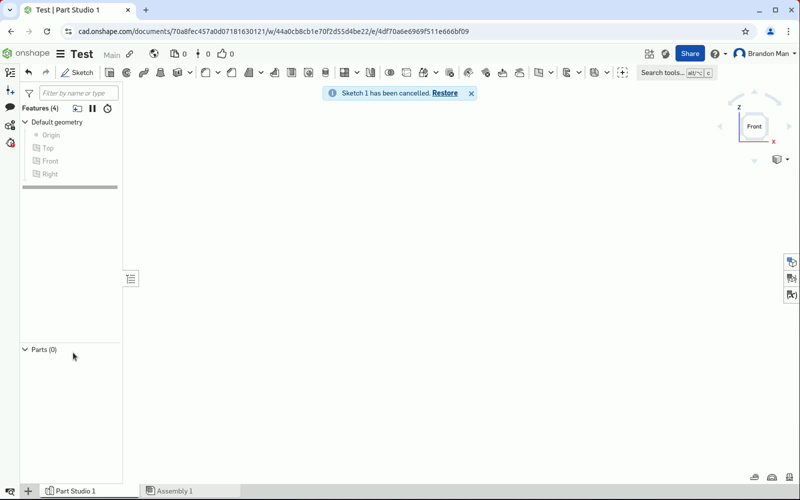
key_up(shift)
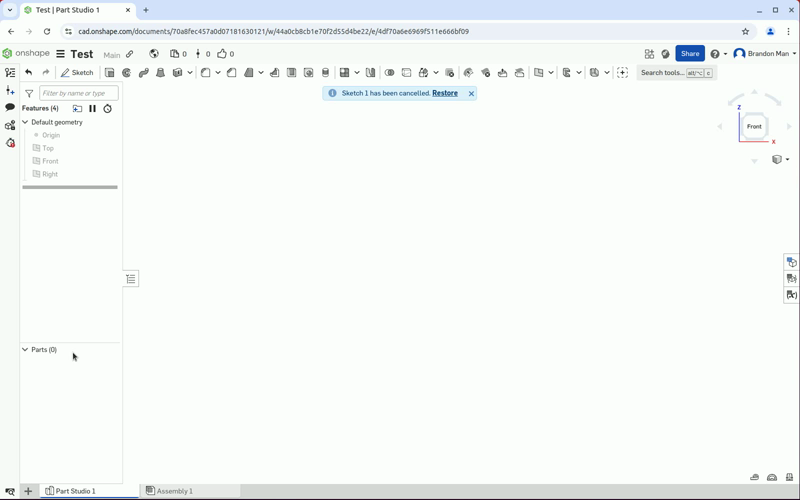
mouse_move(73, 352)
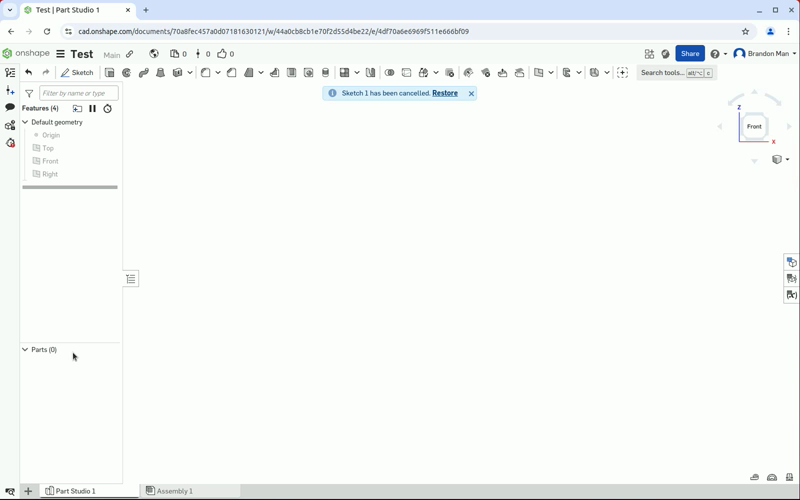
key(shift+y)
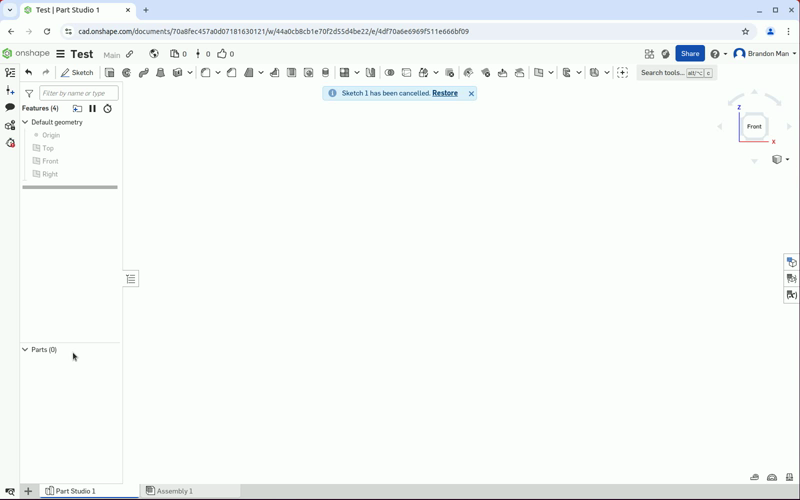
key(shift+s)
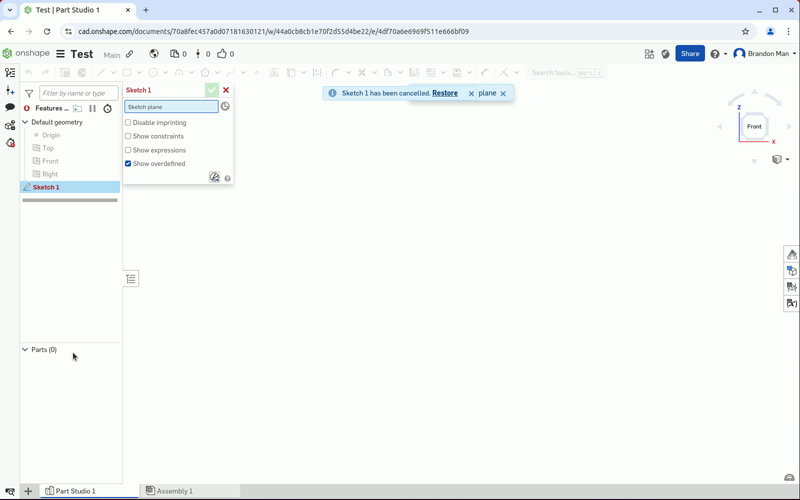
mouse_move(73, 163)
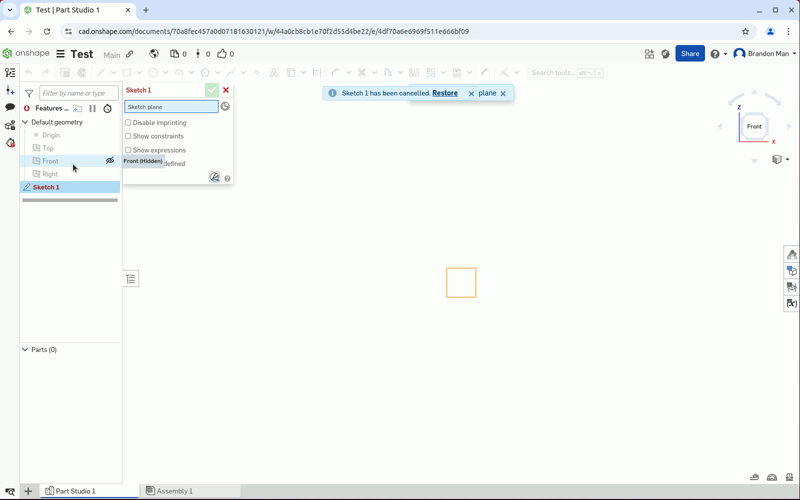
click(73, 163)
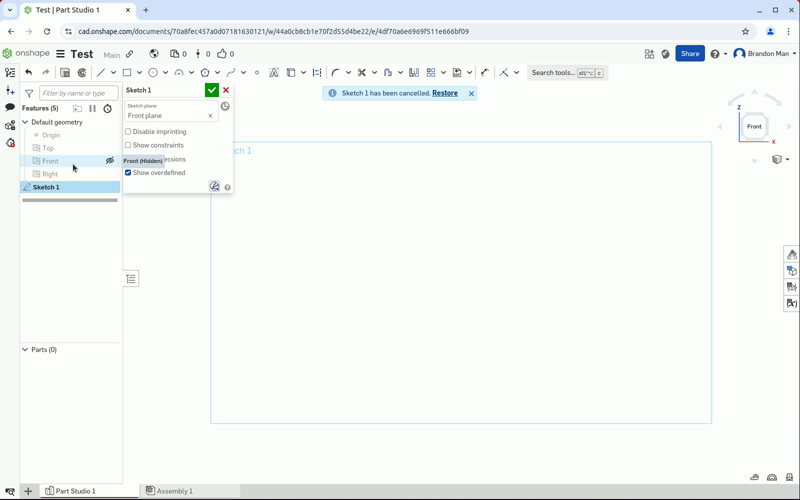
mouse_move(73, 352)
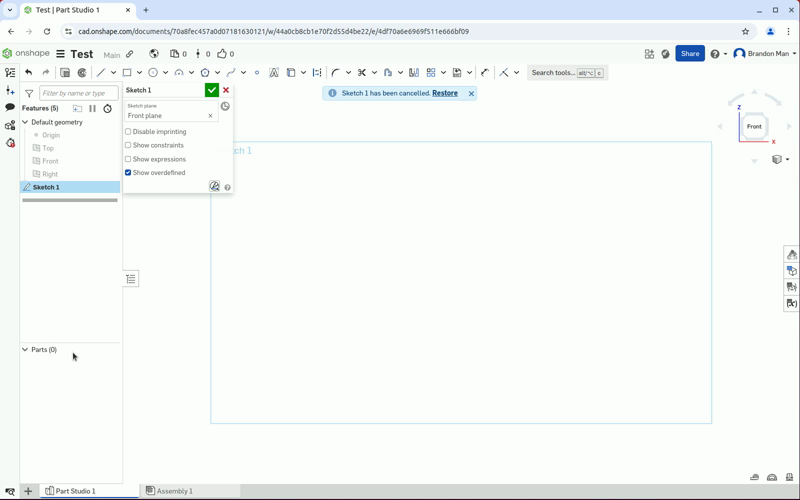
key(y)
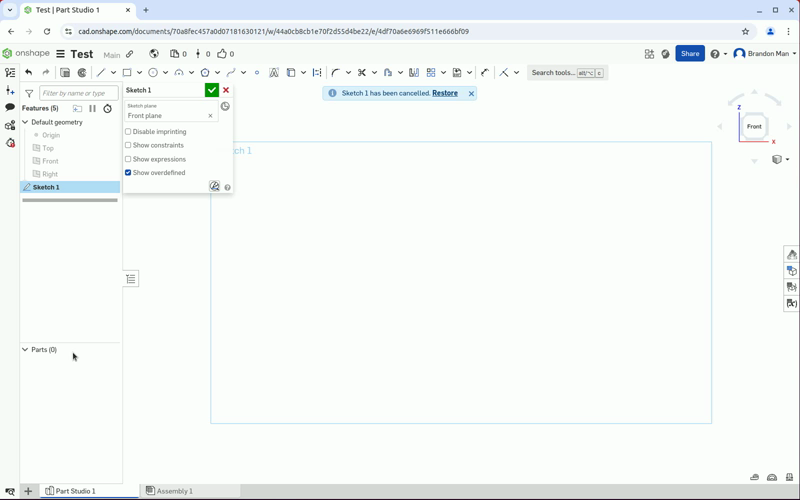
key(l)
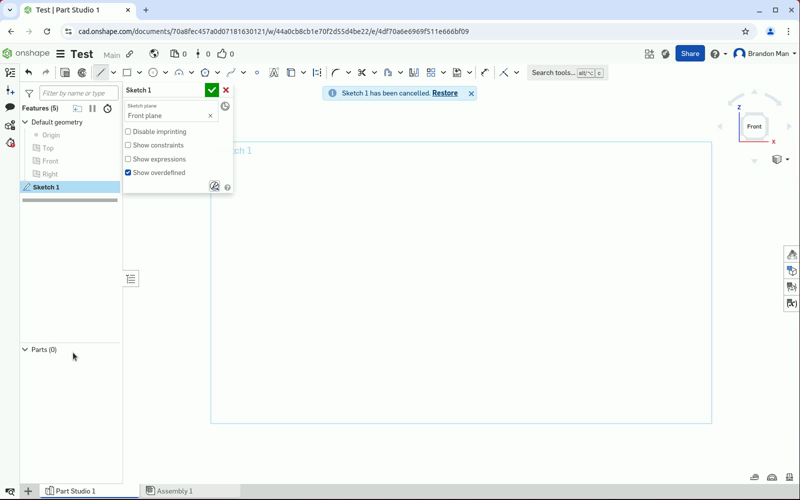
key_down(shift)
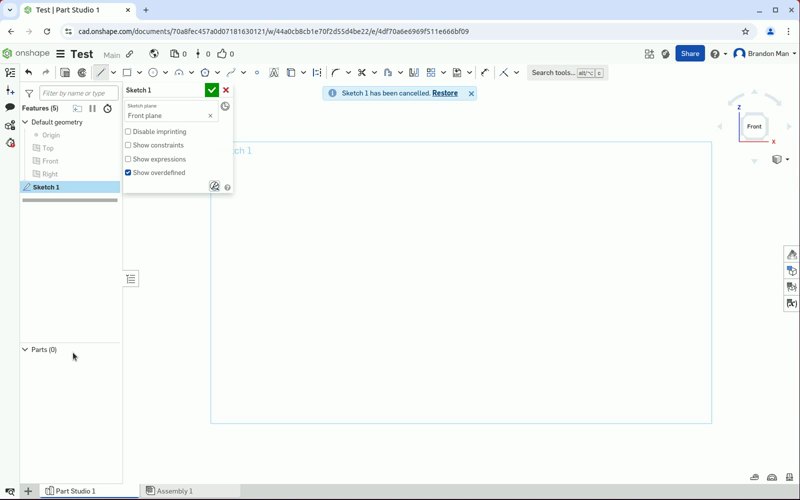
mouse_move(348, 332)
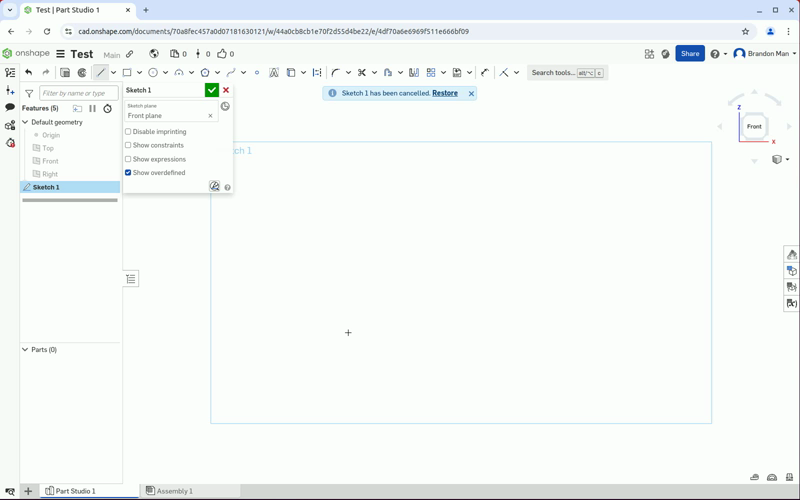
click(348, 332)
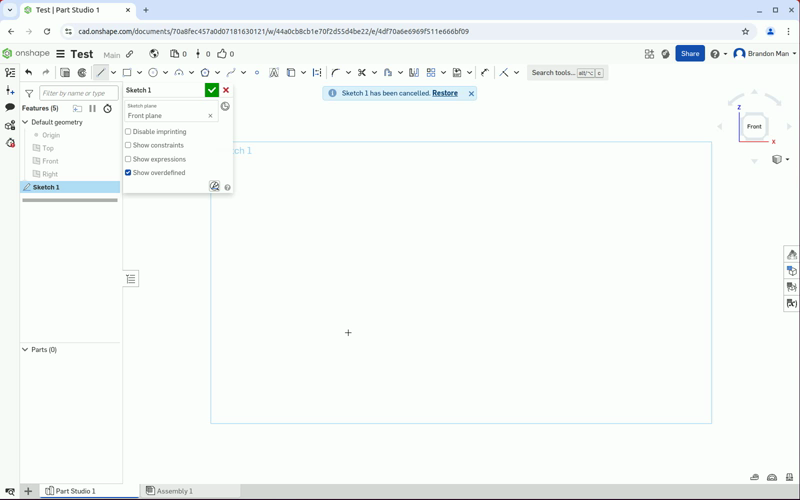
key_up(shift)
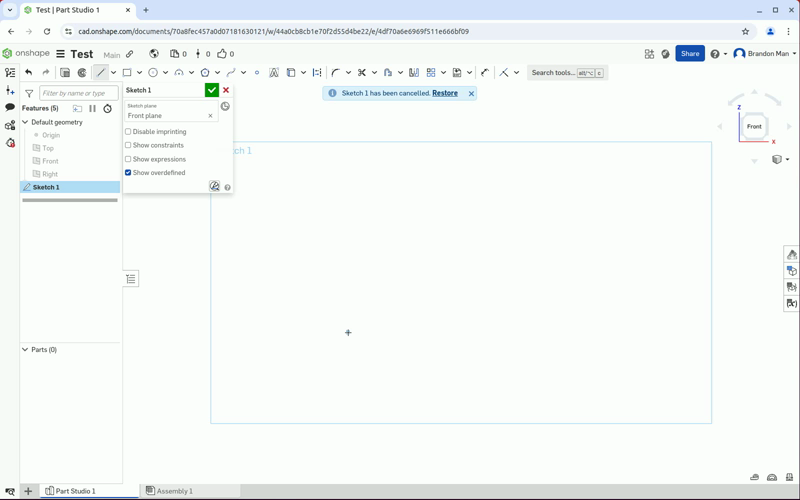
key_down(shift)
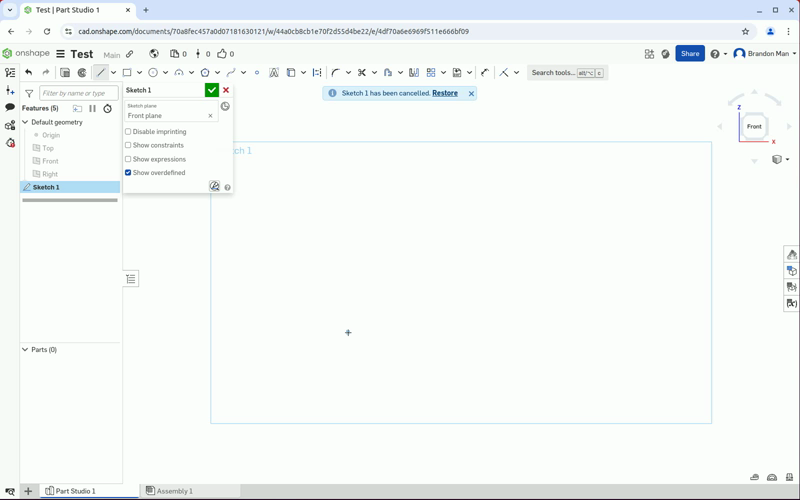
mouse_move(546, 332)
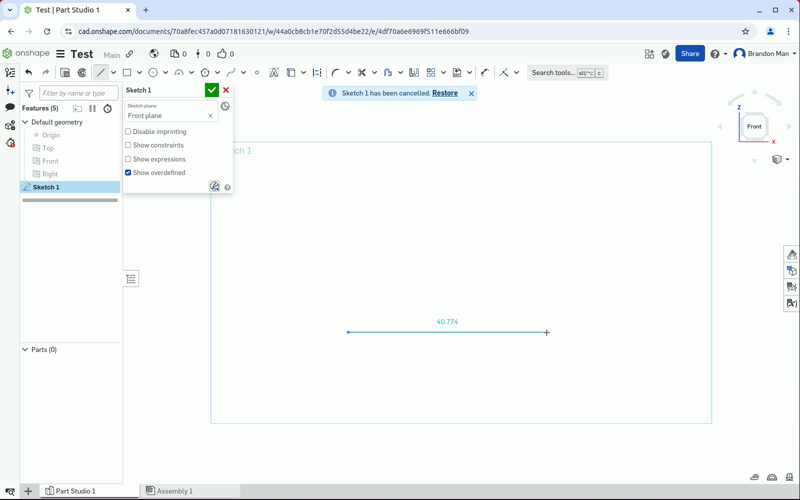
click(546, 332)
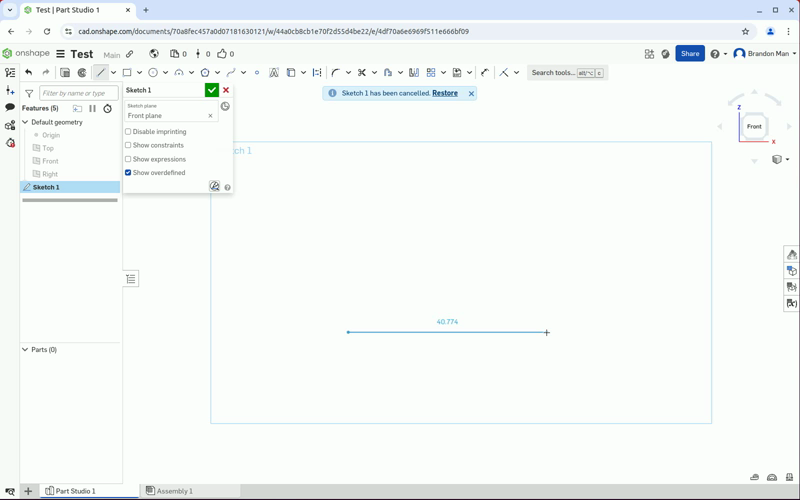
key_up(shift)
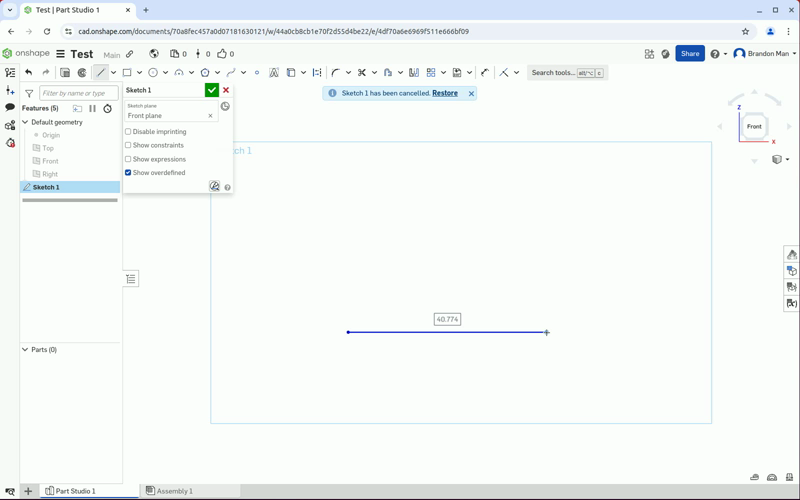
key_down(shift)
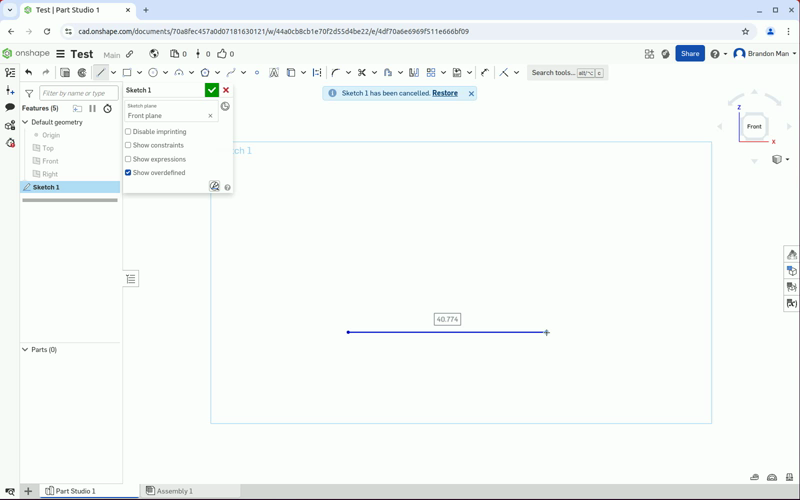
mouse_move(546, 248)
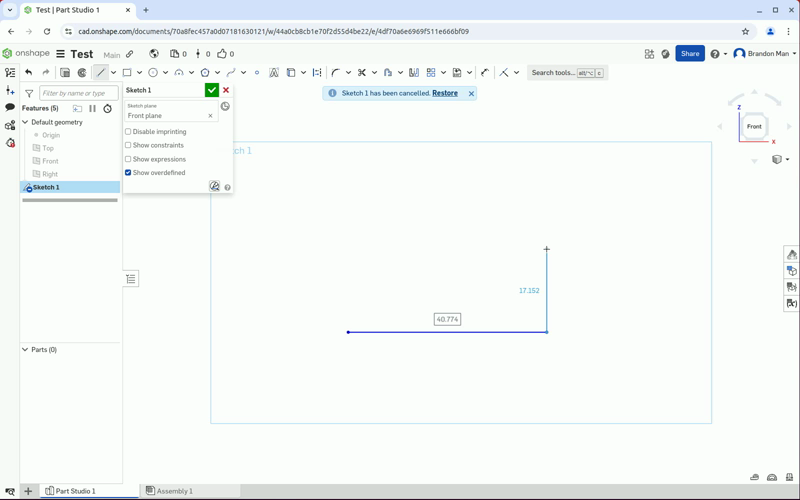
click(546, 248)
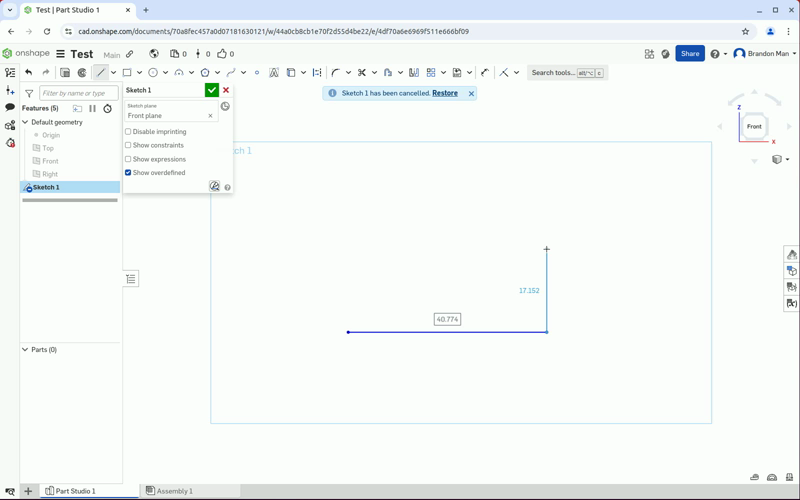
key_up(shift)
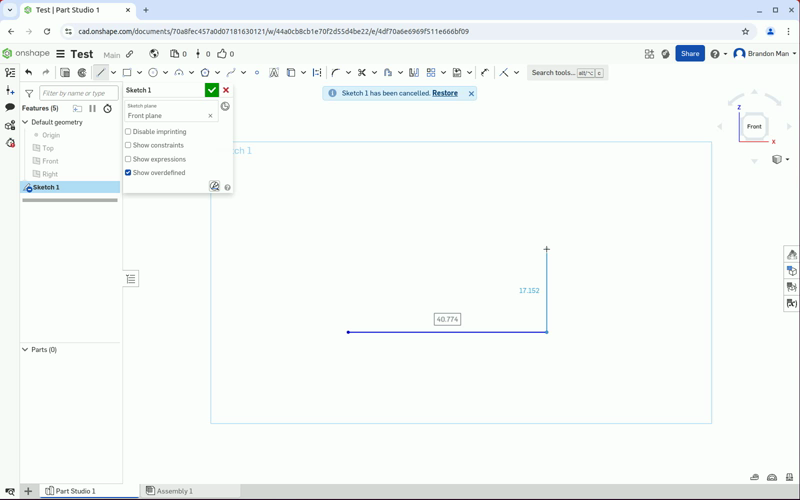
key_down(shift)
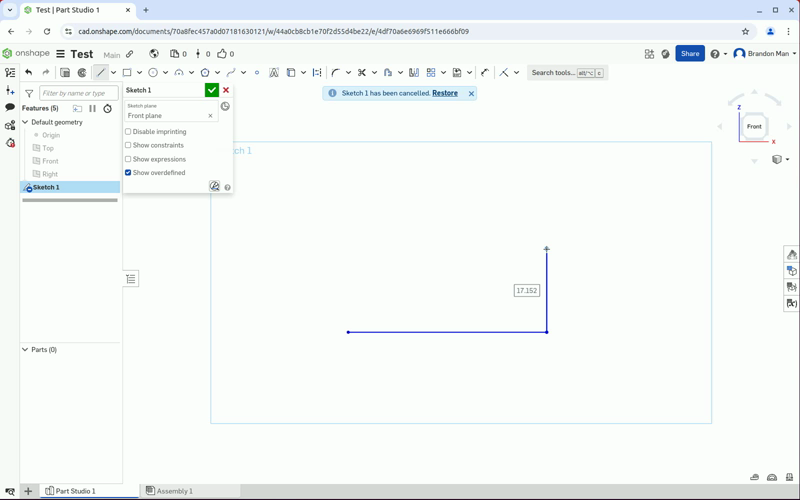
mouse_move(348, 248)
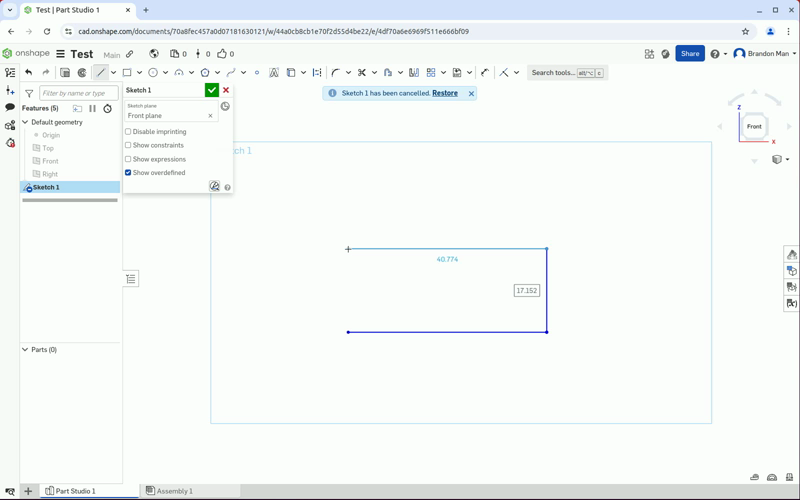
click(348, 248)
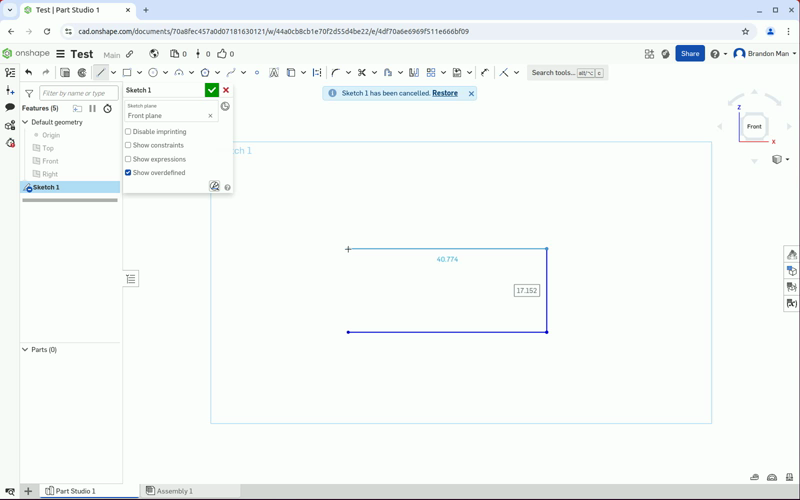
key_up(shift)
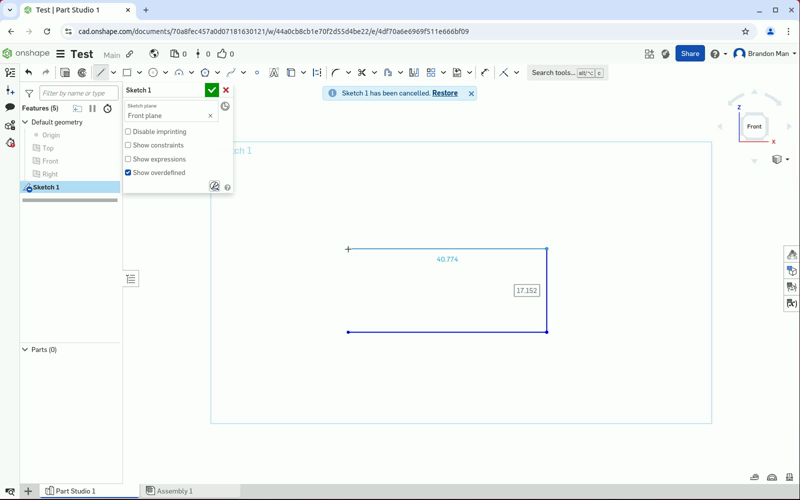
key_down(shift)
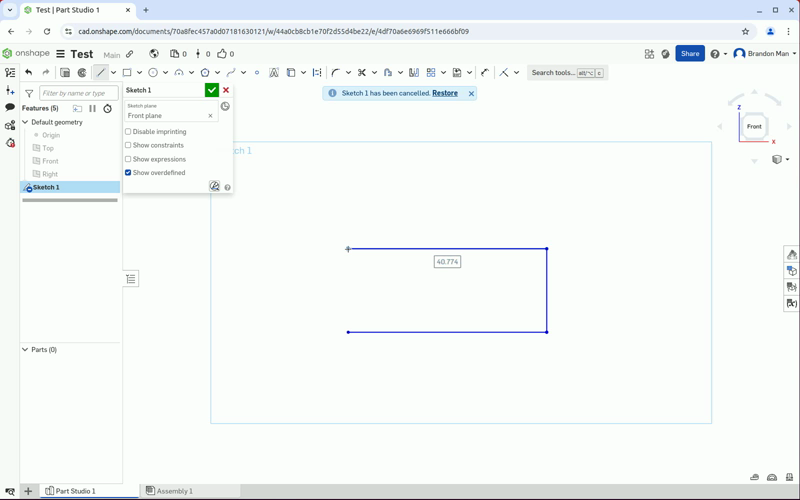
mouse_move(348, 332)
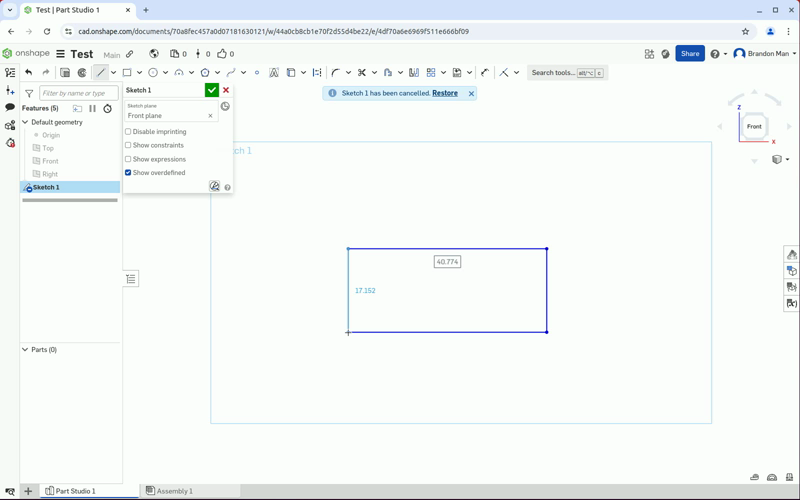
key_up(shift)
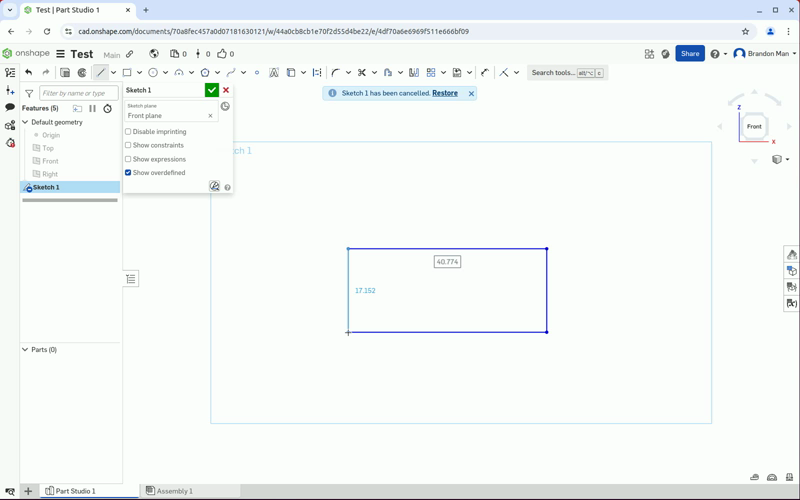
click(348, 332)
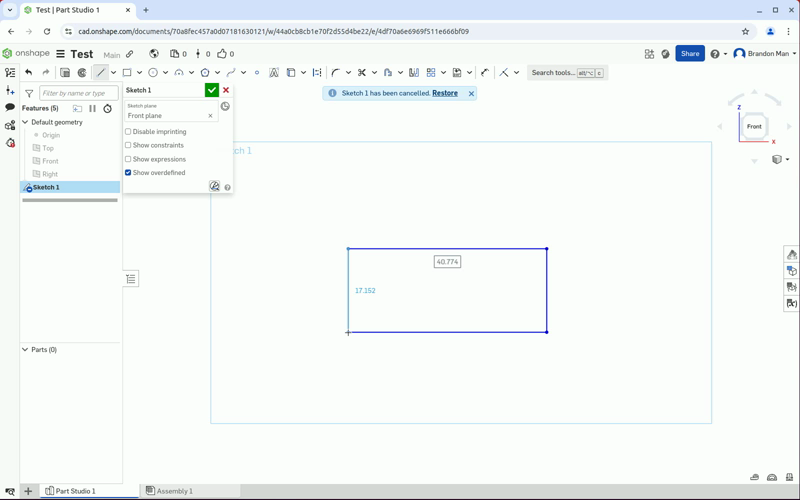
key(esc)
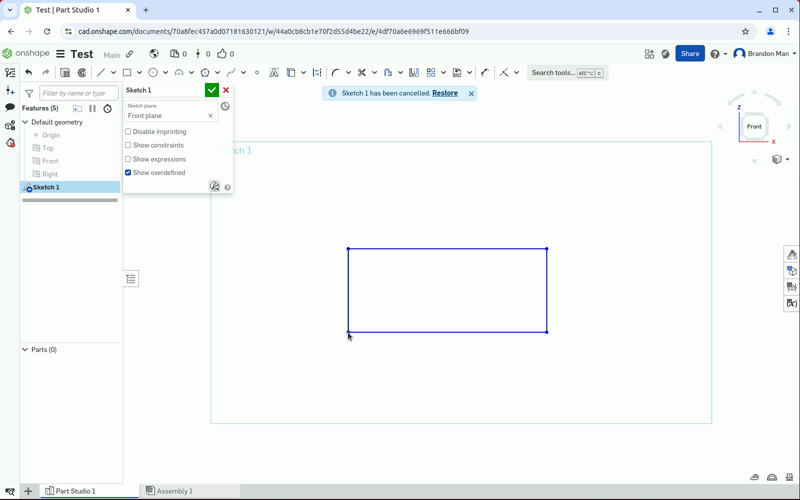
mouse_move(433, 318)
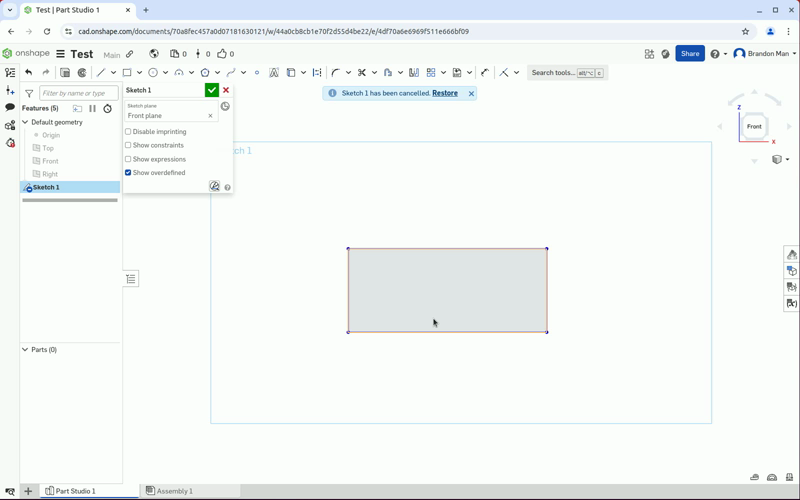
click(433, 318)
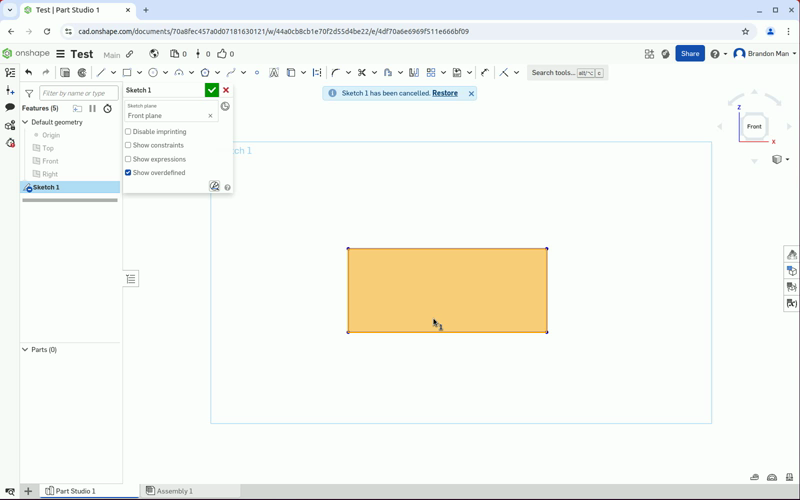
mouse_move(73, 352)
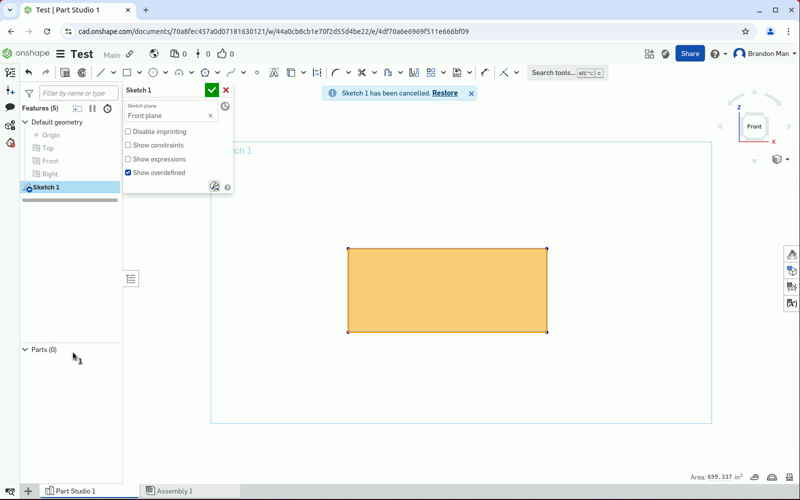
key(shift+y)
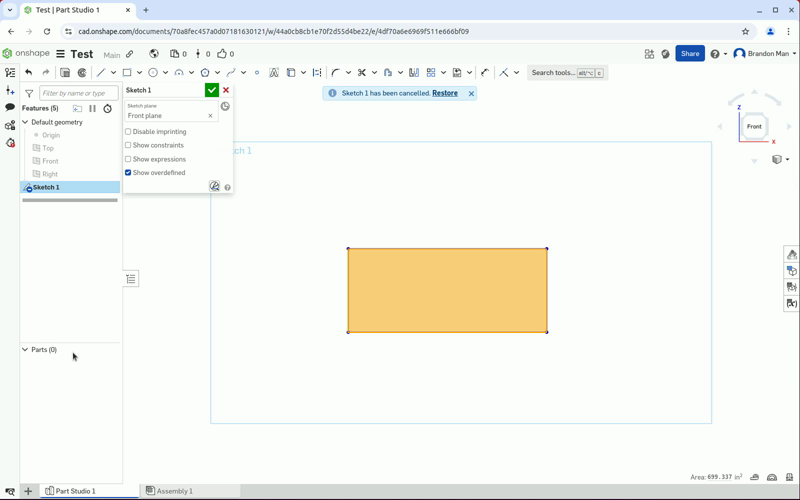
key(shift+e)
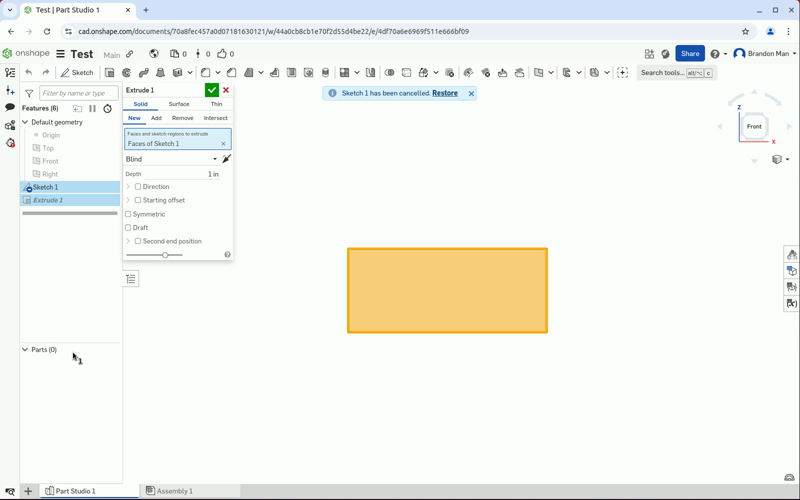
mouse_move(143, 106)
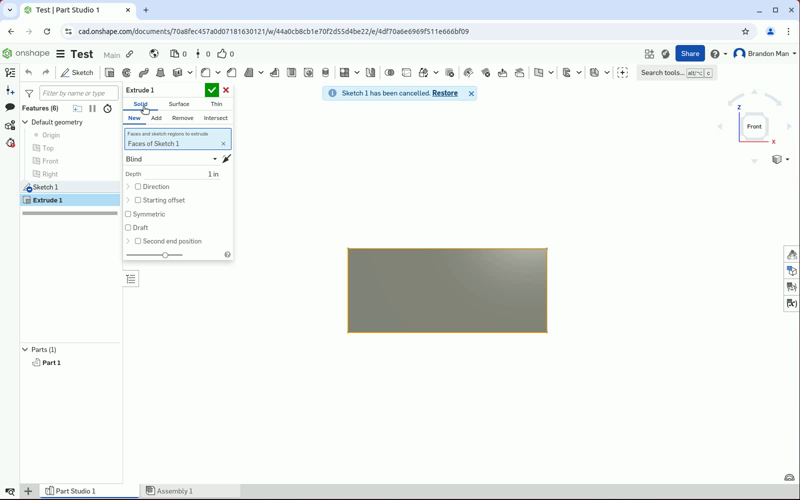
click(143, 106)
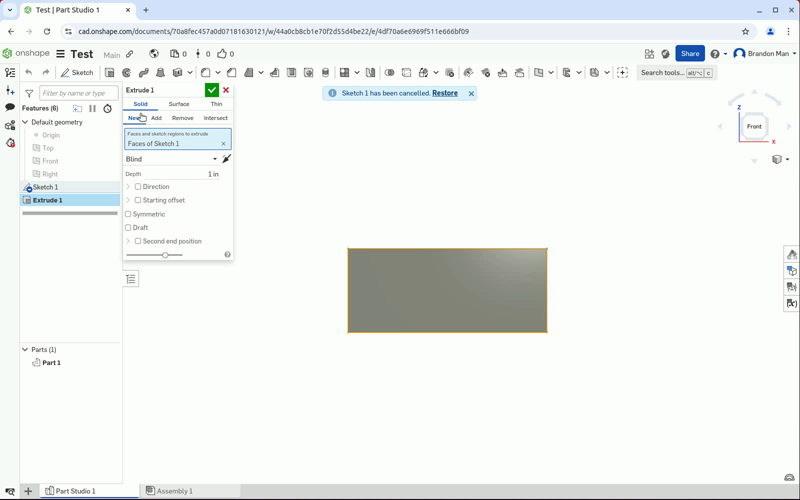
mouse_move(137, 120)
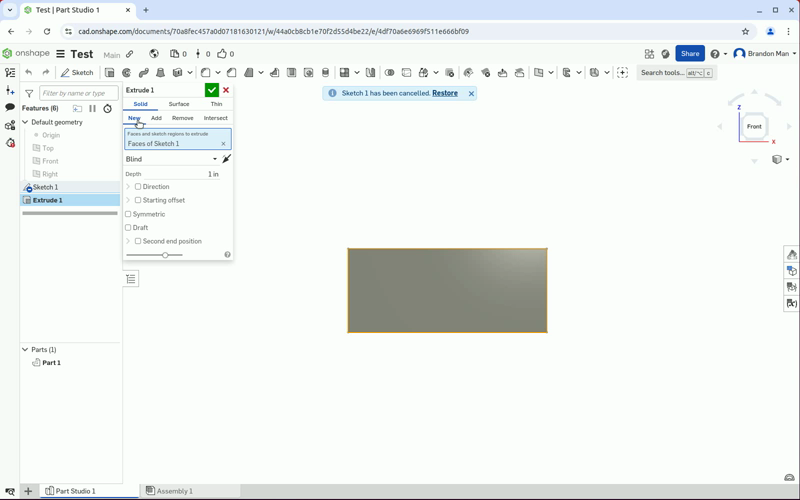
click(137, 120)
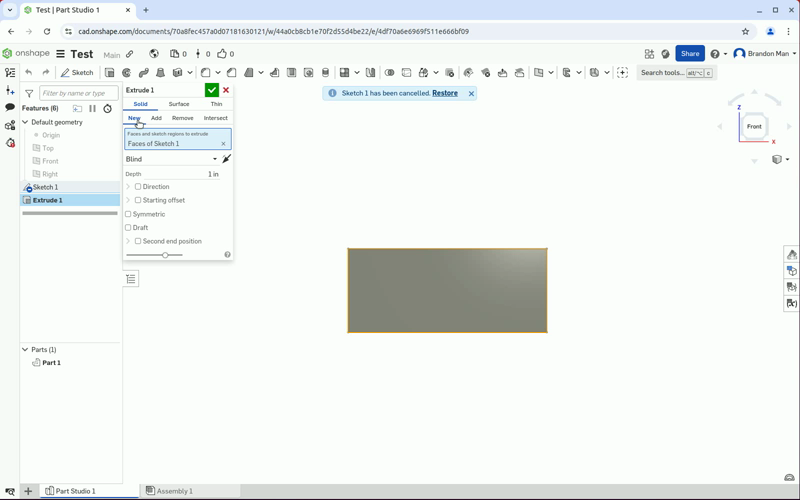
key(tab, 4)
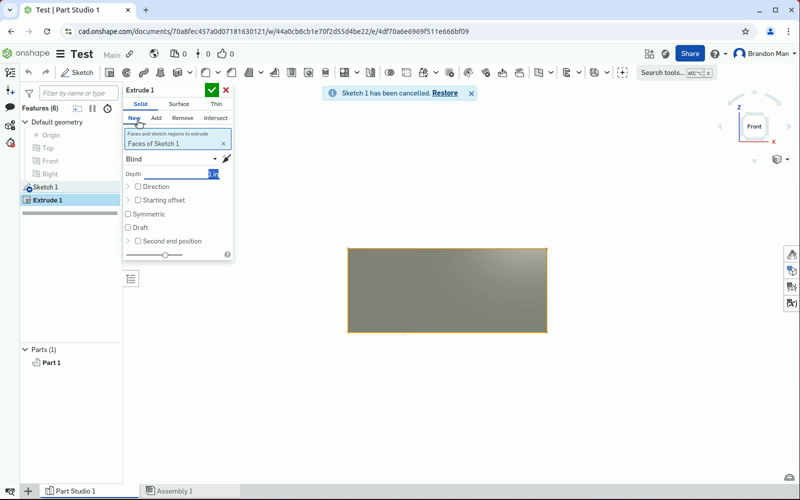
text(17.332)
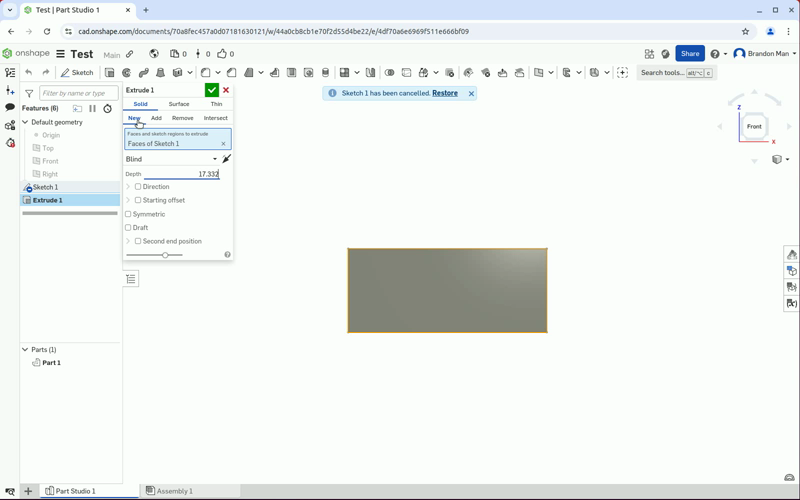
key(tab, 3)
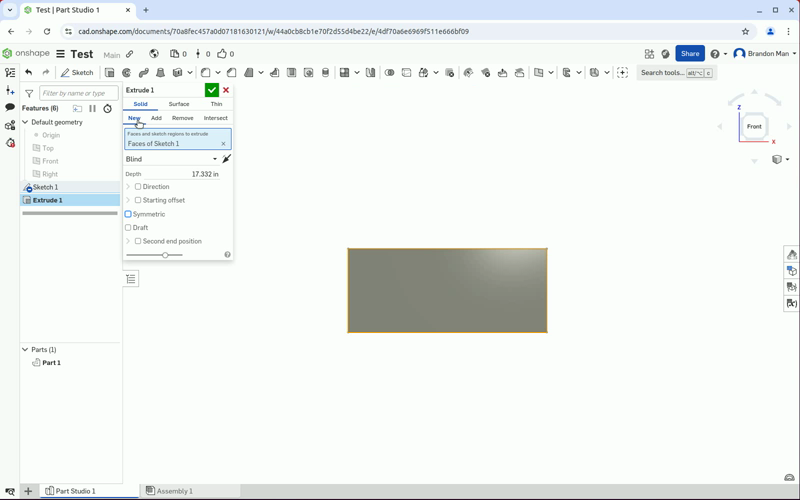
key(space)
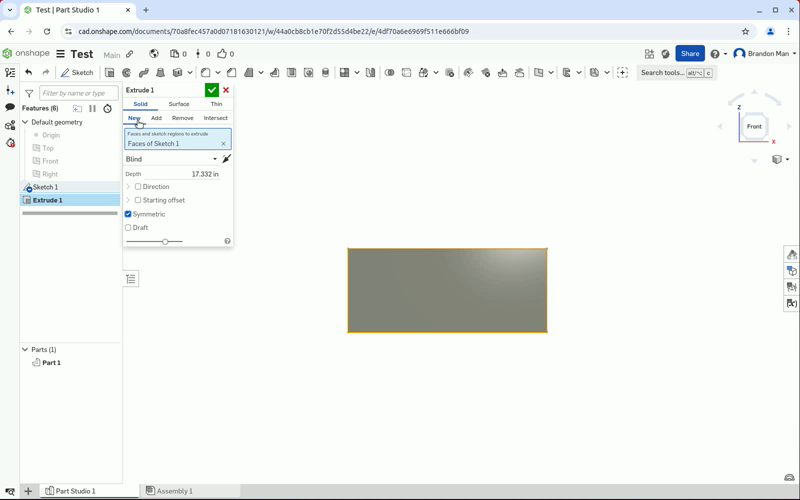
key(enter)
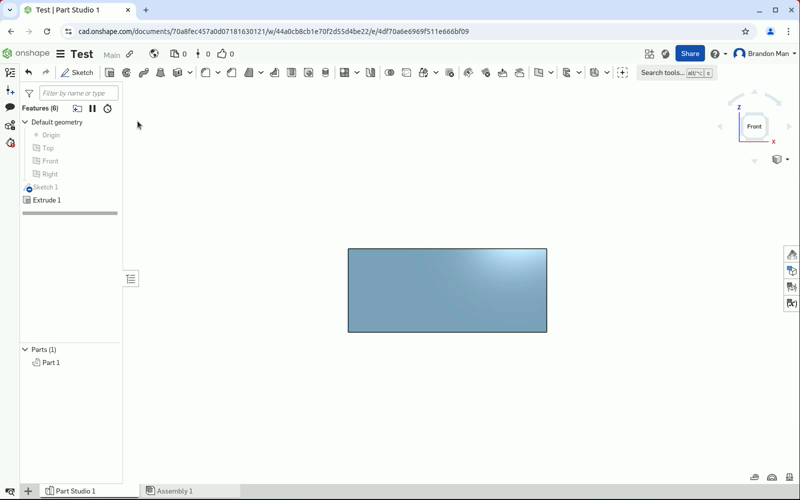
key(shift+h)
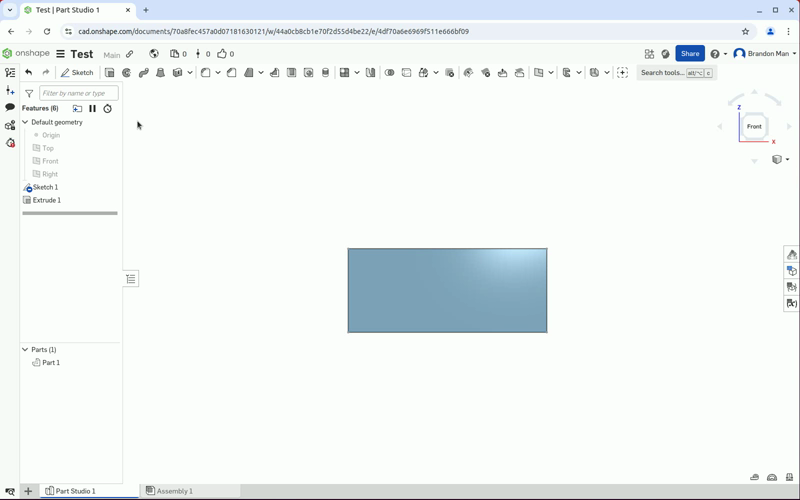
key(shift+h)
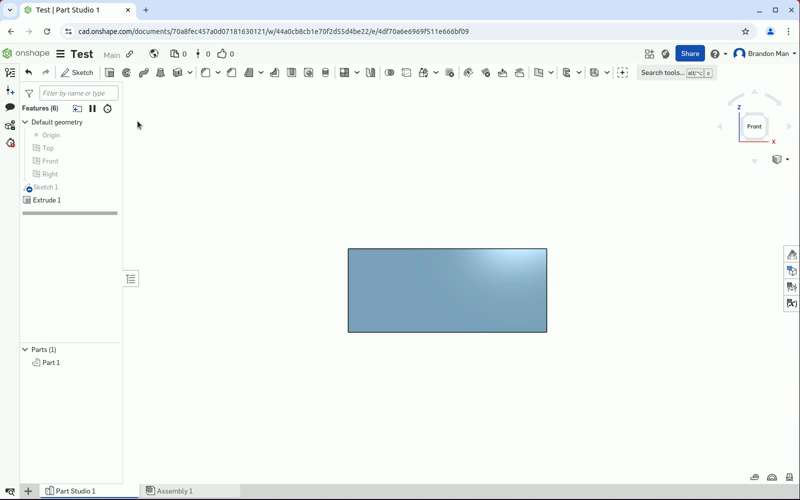
mouse_move(73, 189)
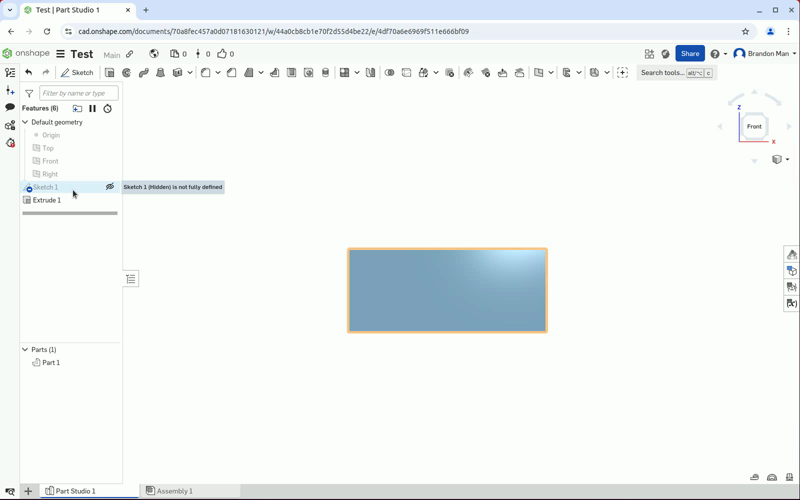
click(73, 189)
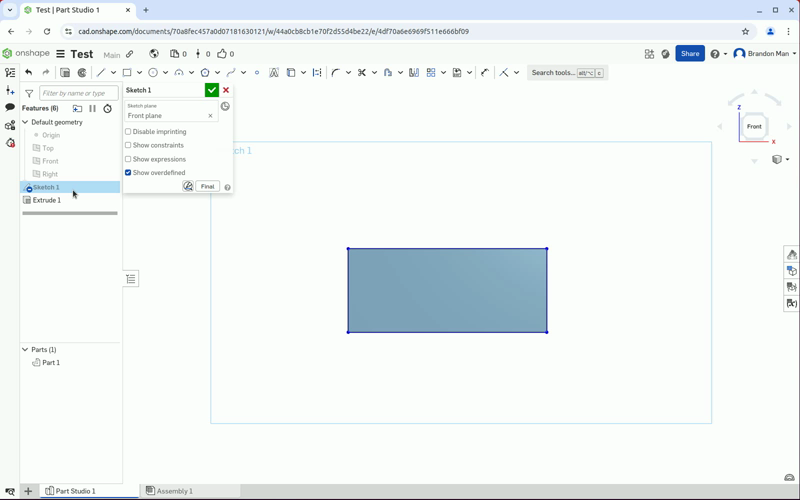
mouse_move(229, 92)
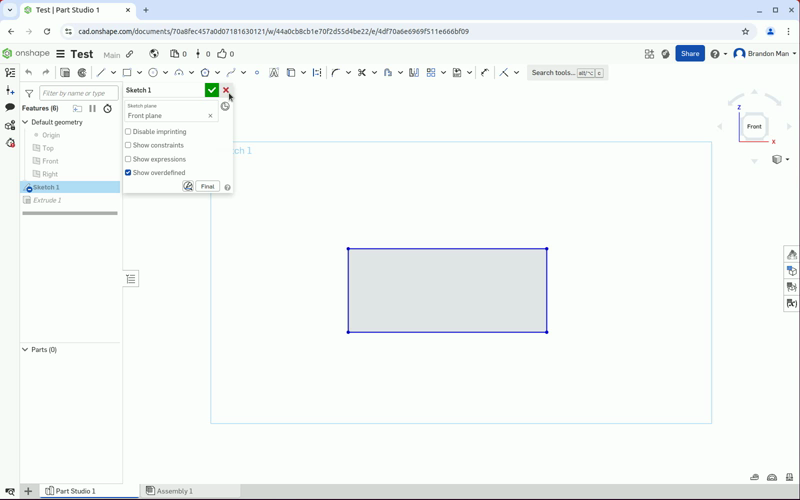
click(229, 92)
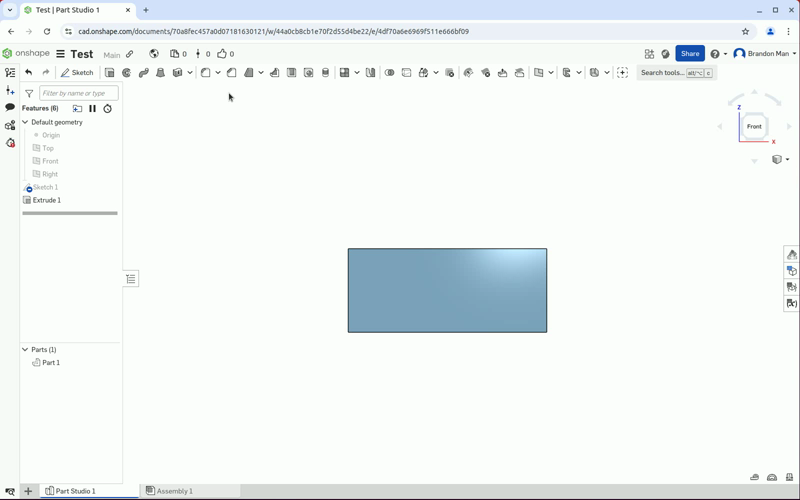
mouse_move(541, 75)
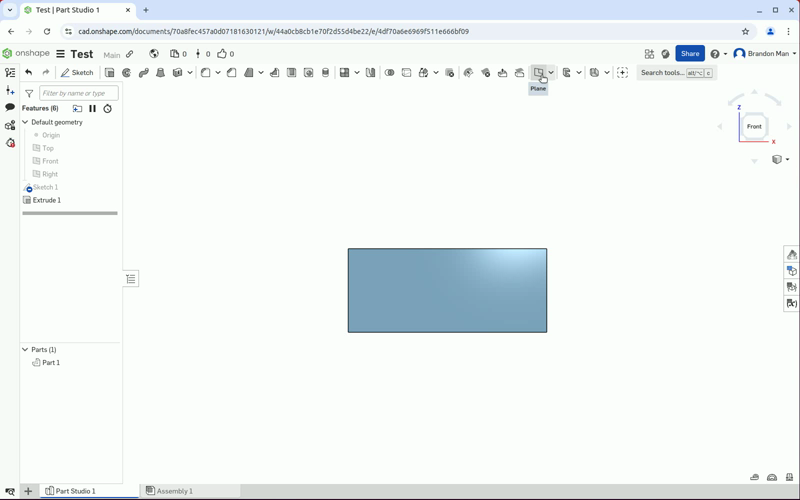
click(541, 75)
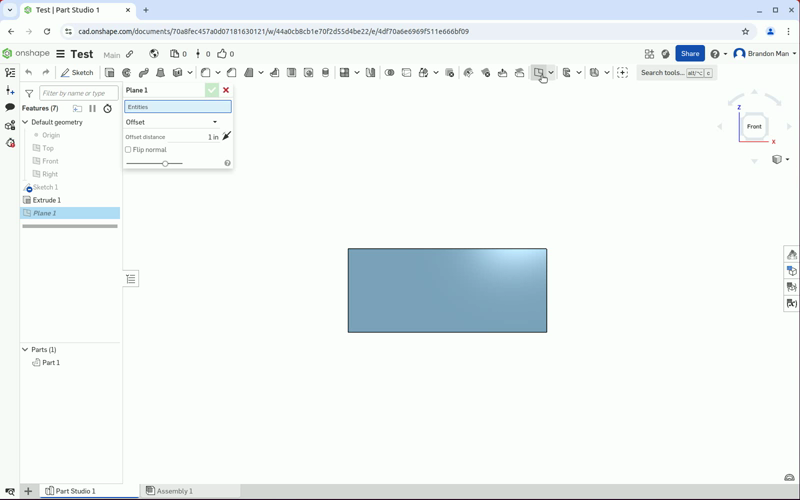
mouse_move(73, 163)
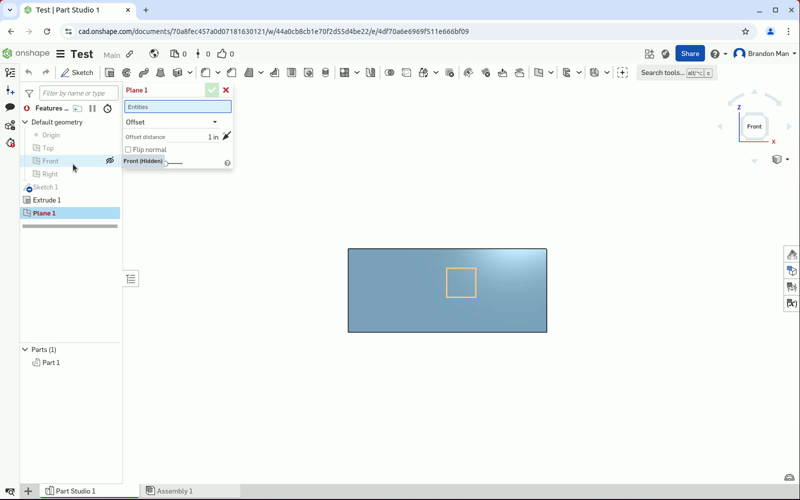
click(73, 163)
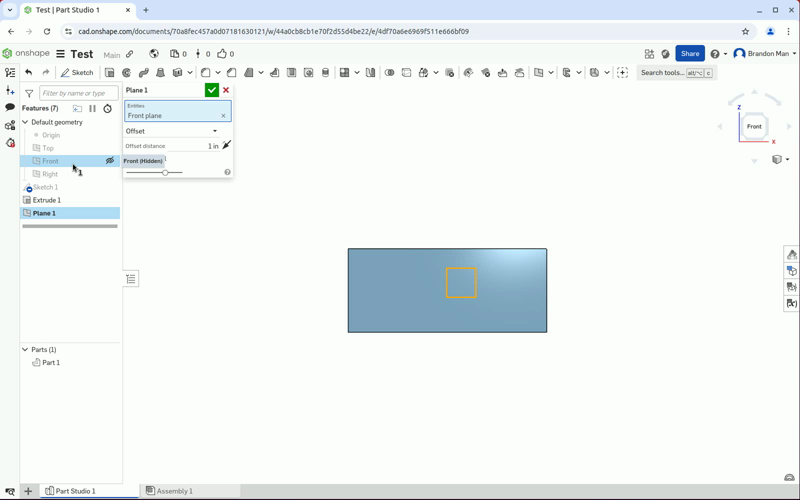
key(tab, 2)
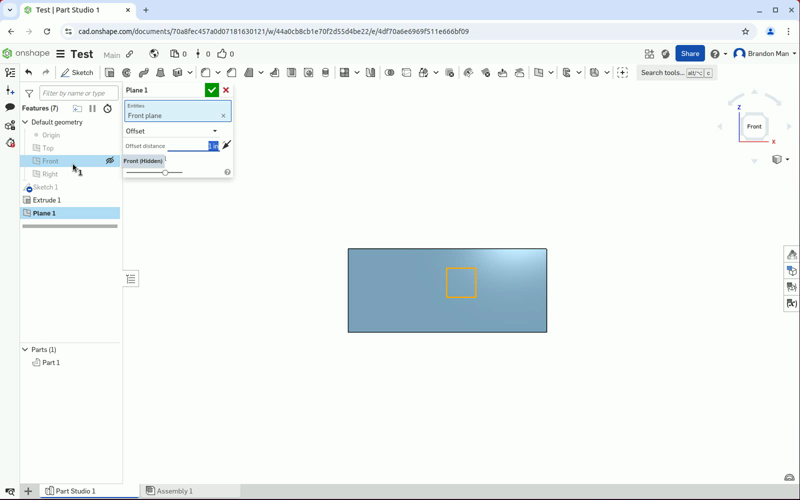
text(8.658)
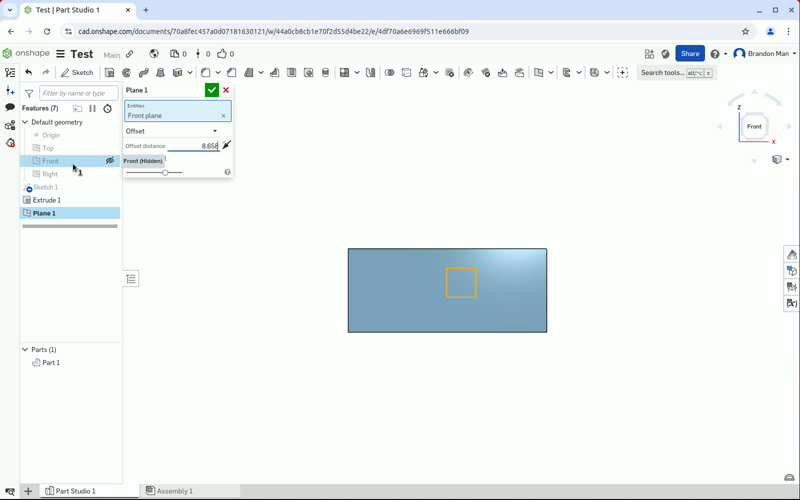
key(enter, 2)
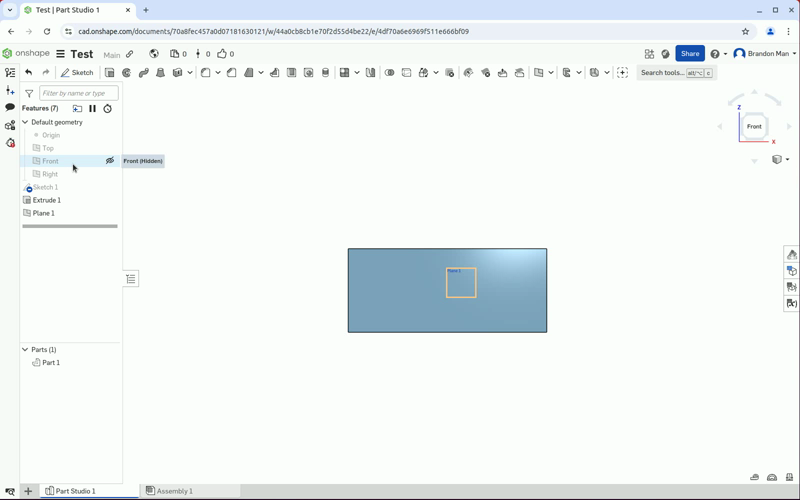
key(shift+s)
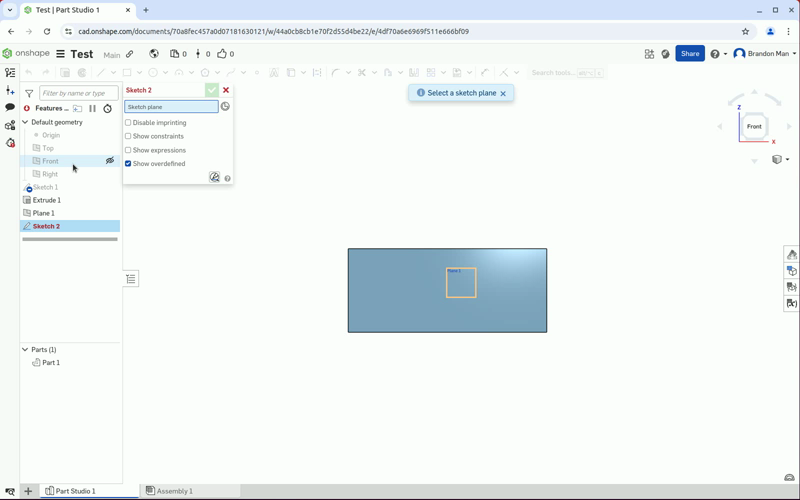
mouse_move(73, 215)
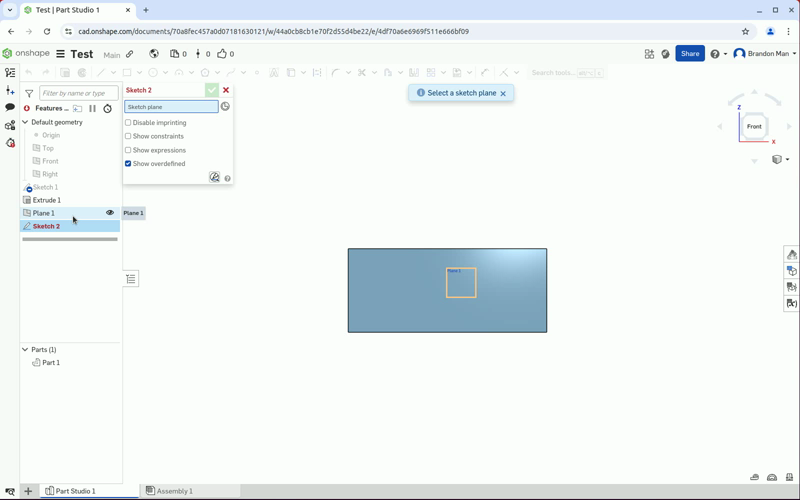
click(73, 215)
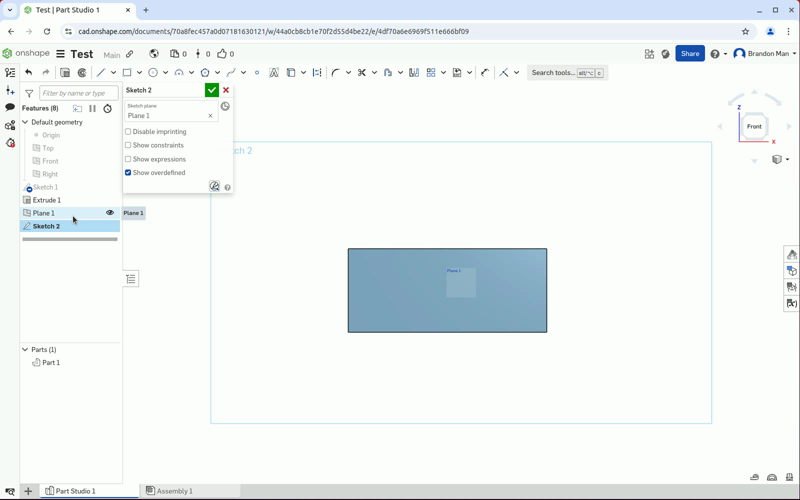
mouse_move(73, 352)
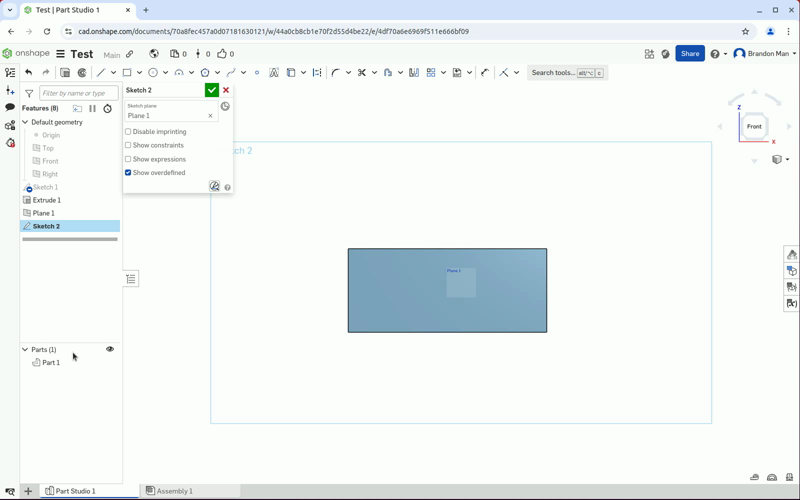
key(y)
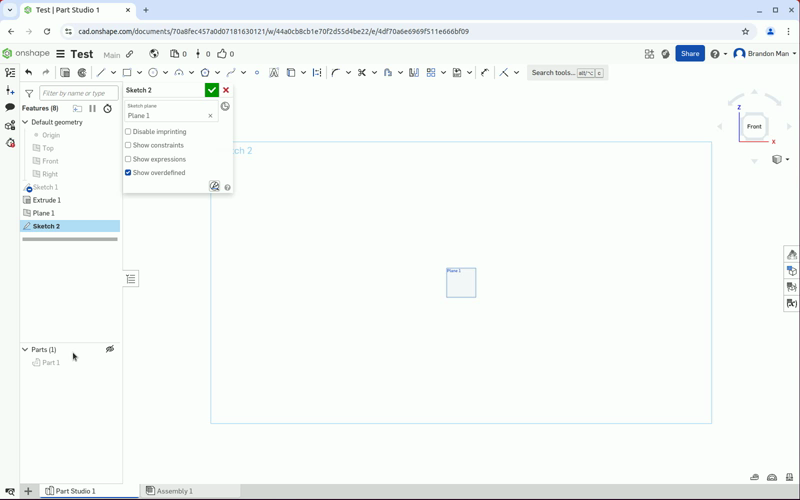
key(l)
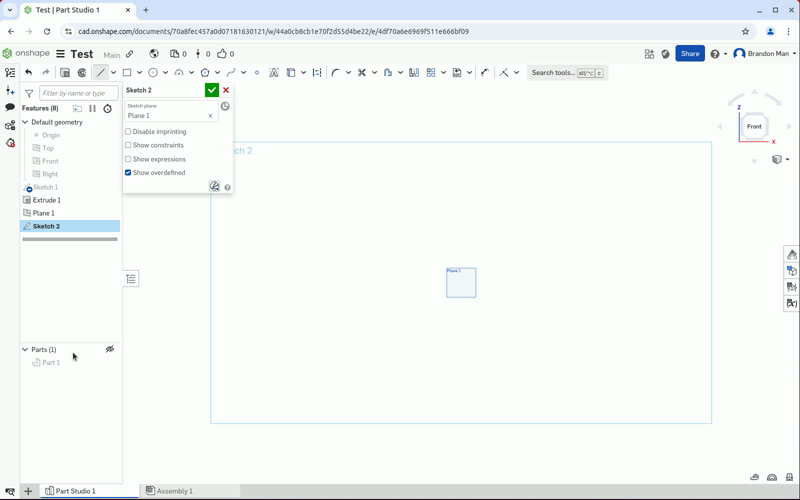
key_down(shift)
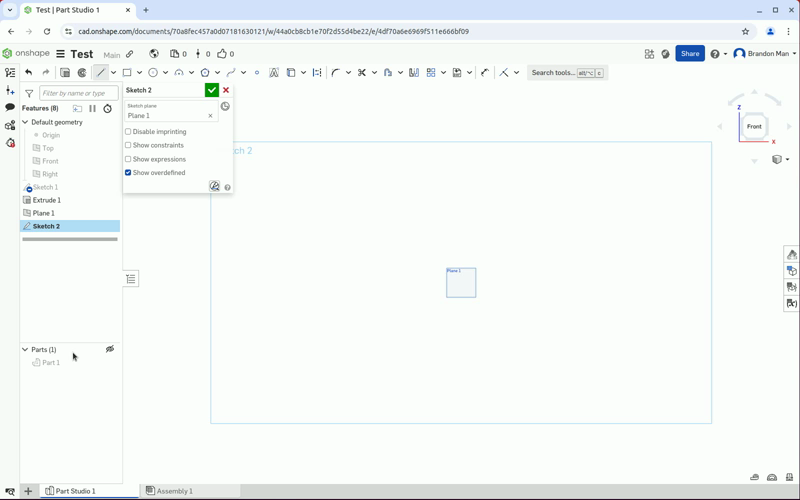
mouse_move(356, 325)
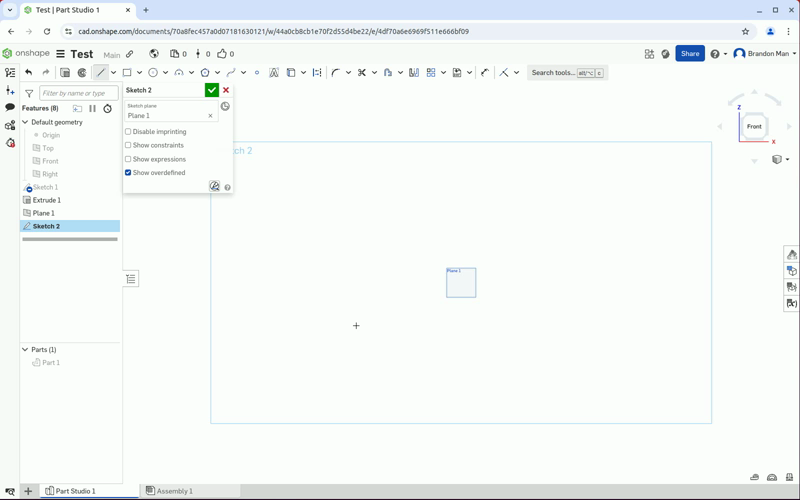
click(356, 325)
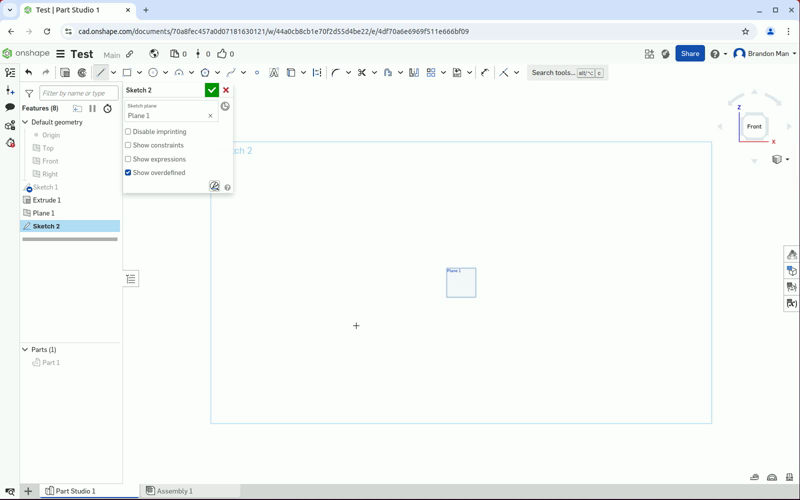
key_up(shift)
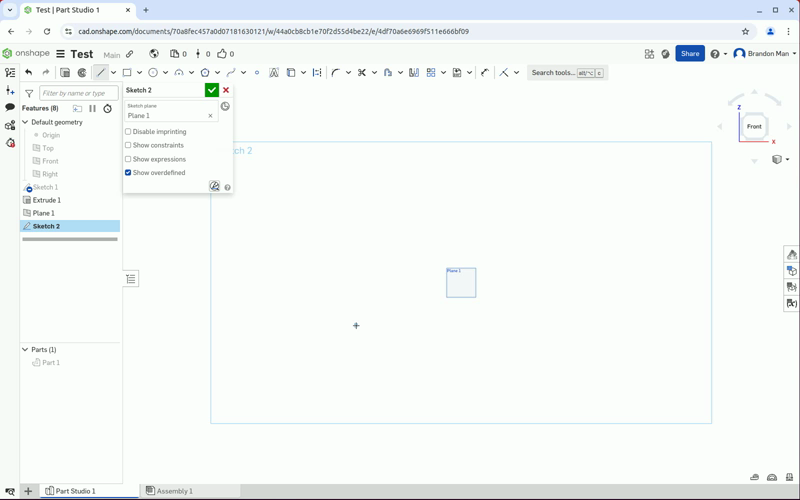
key_down(shift)
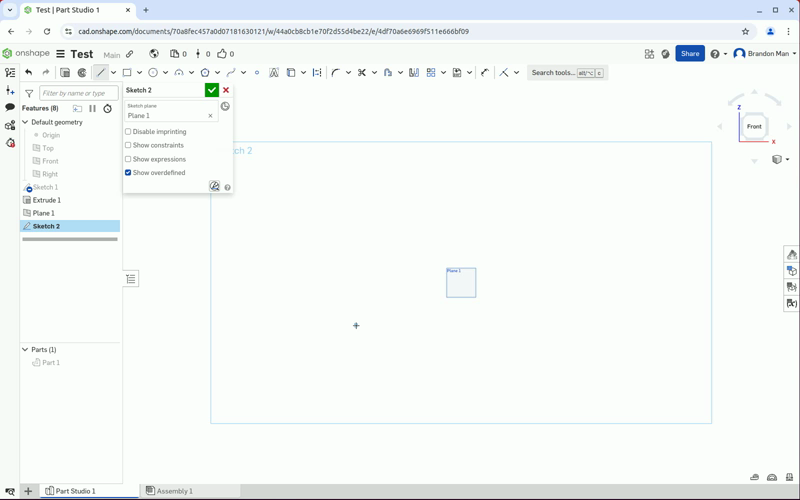
mouse_move(537, 325)
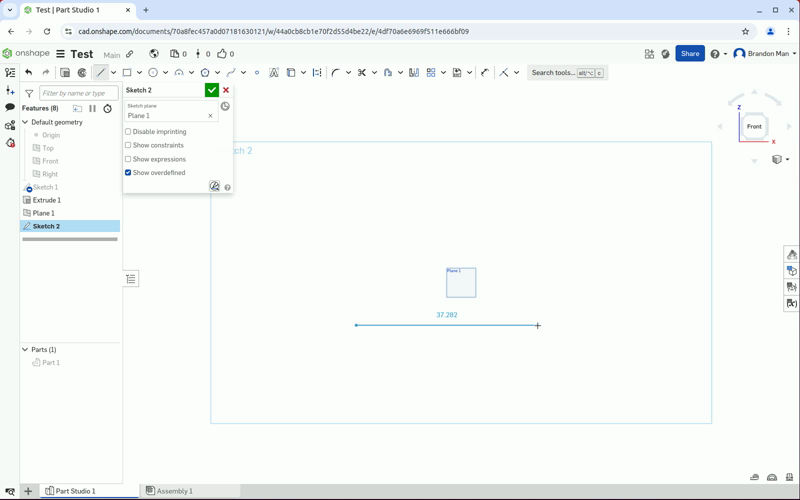
click(537, 325)
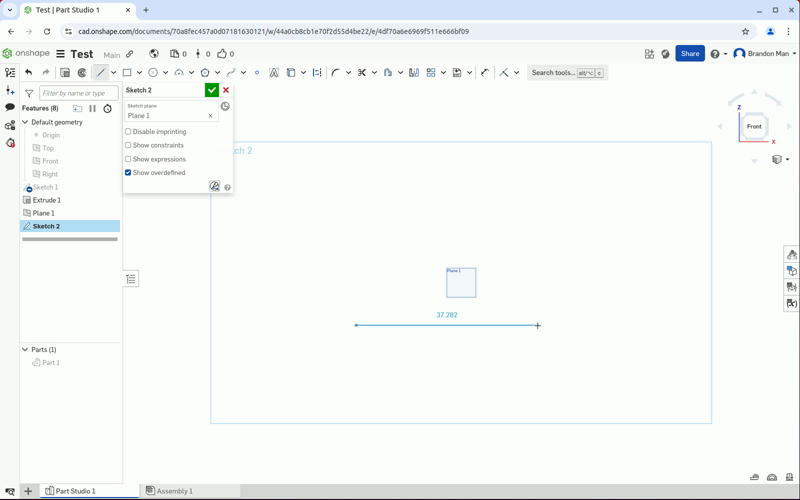
key_up(shift)
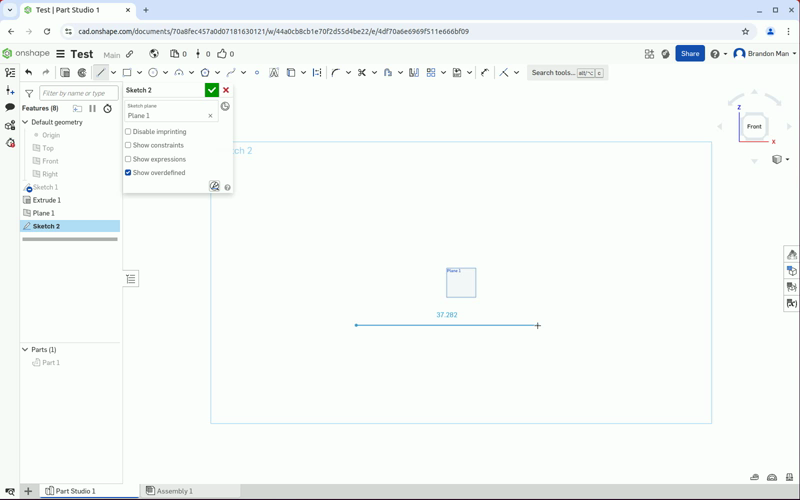
key_down(shift)
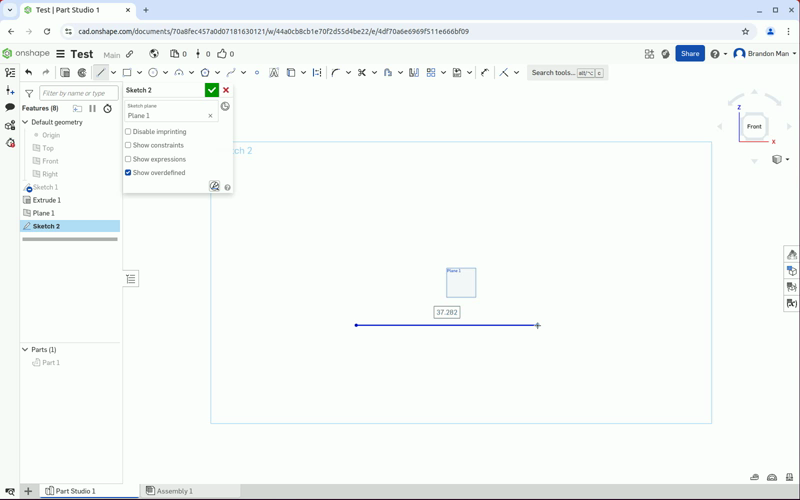
mouse_move(537, 256)
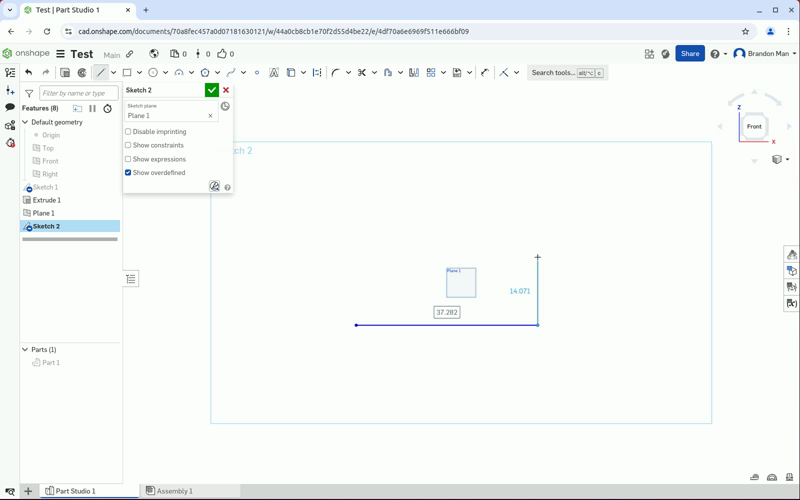
click(537, 256)
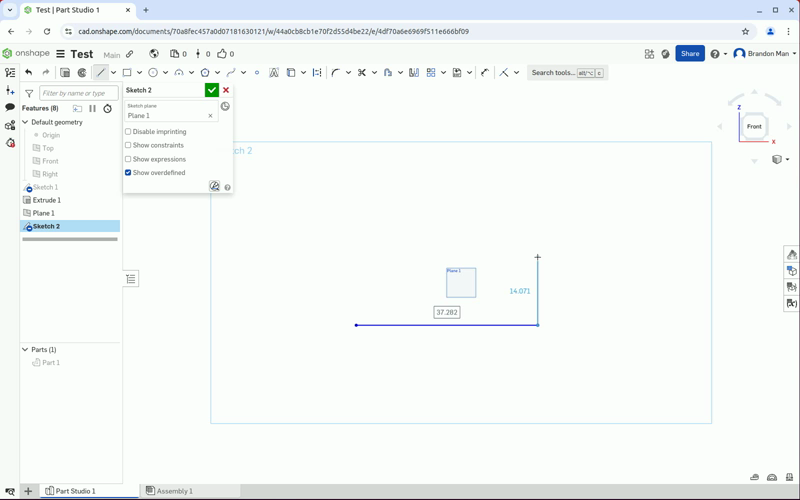
key_up(shift)
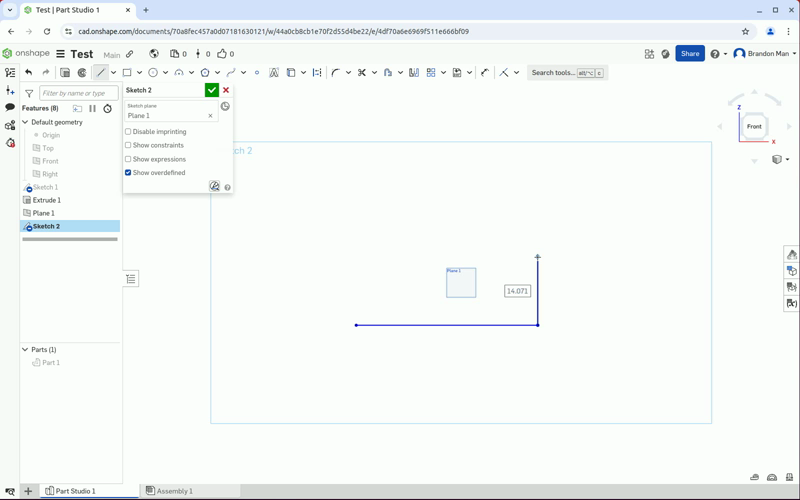
key_down(shift)
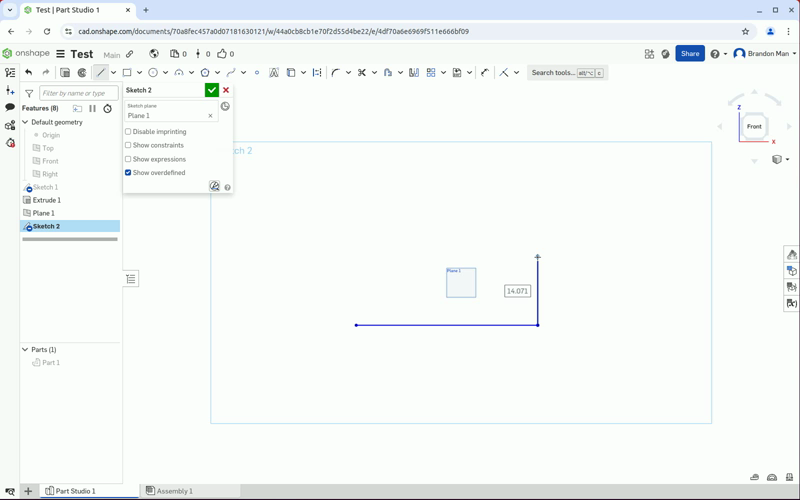
mouse_move(356, 256)
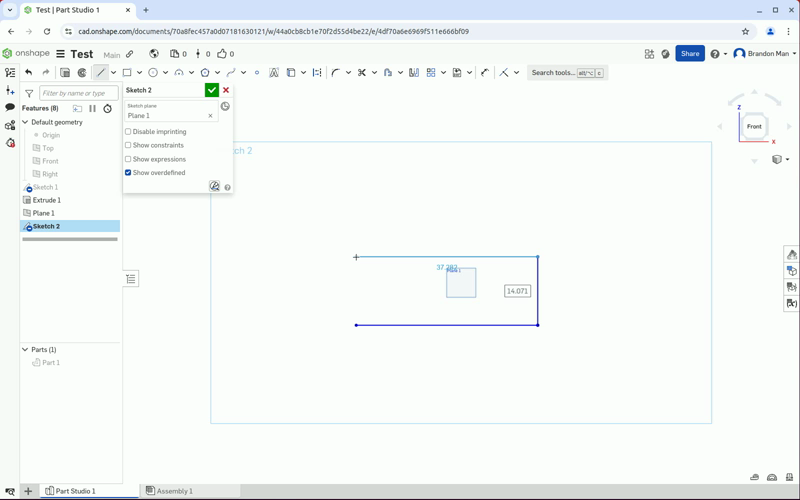
click(356, 256)
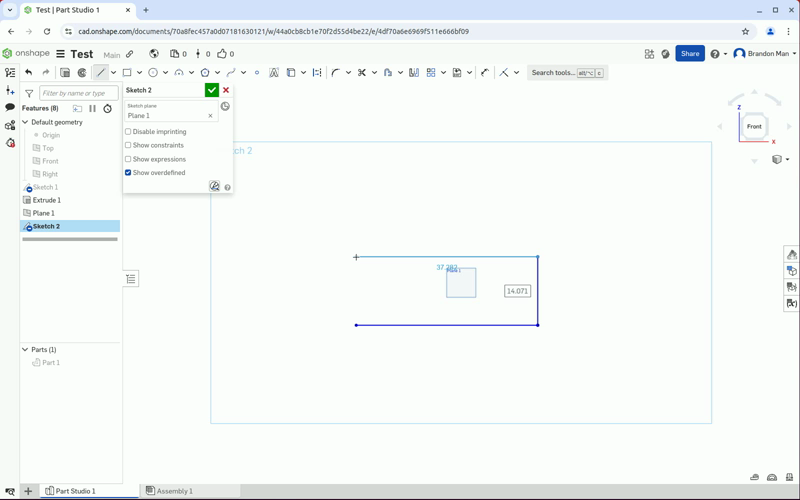
key_up(shift)
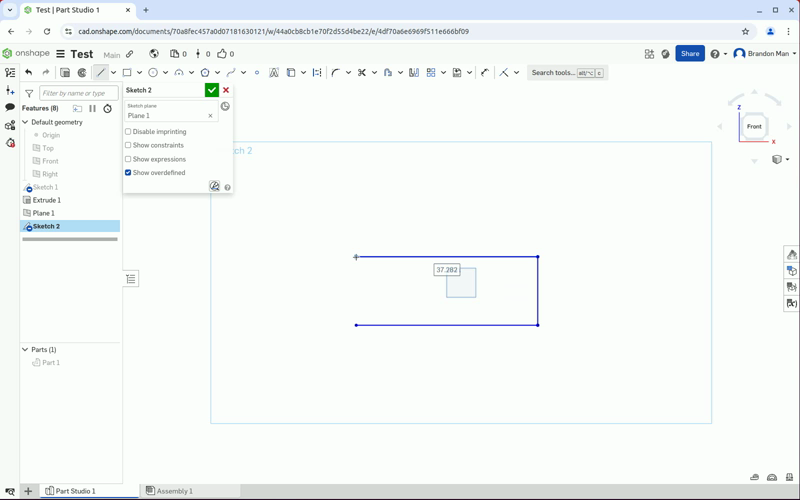
key_down(shift)
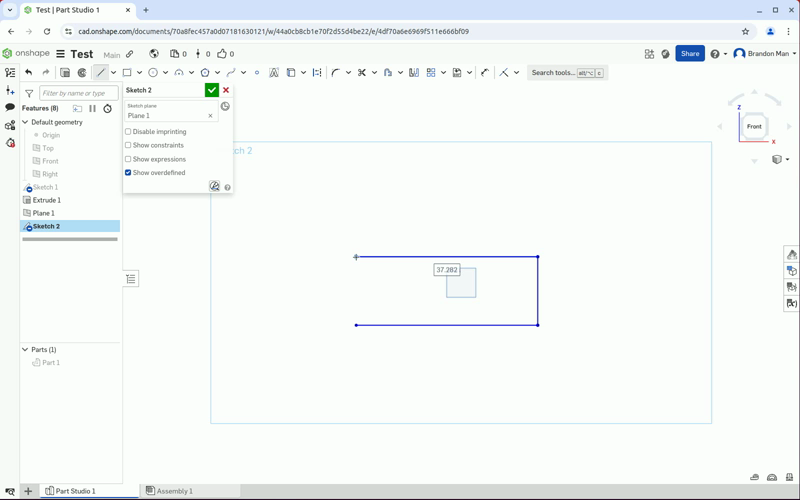
mouse_move(356, 325)
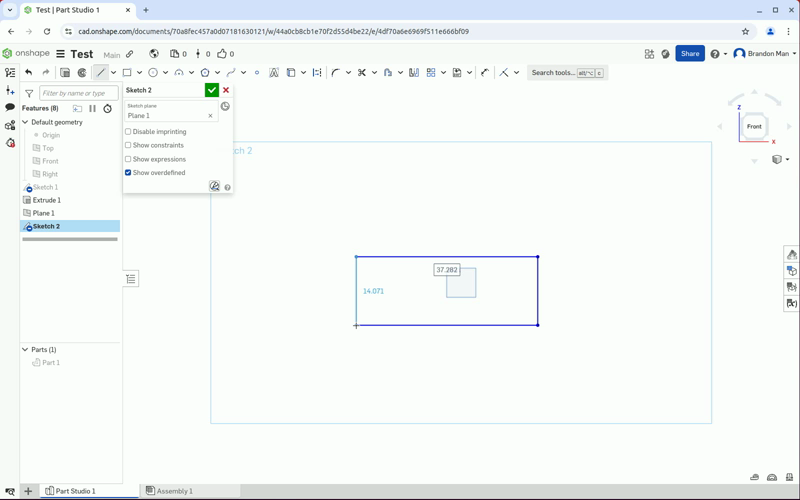
key_up(shift)
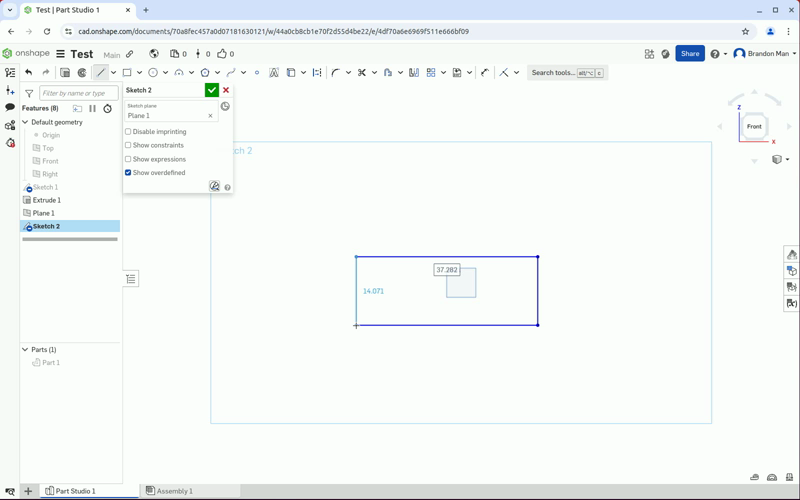
click(356, 325)
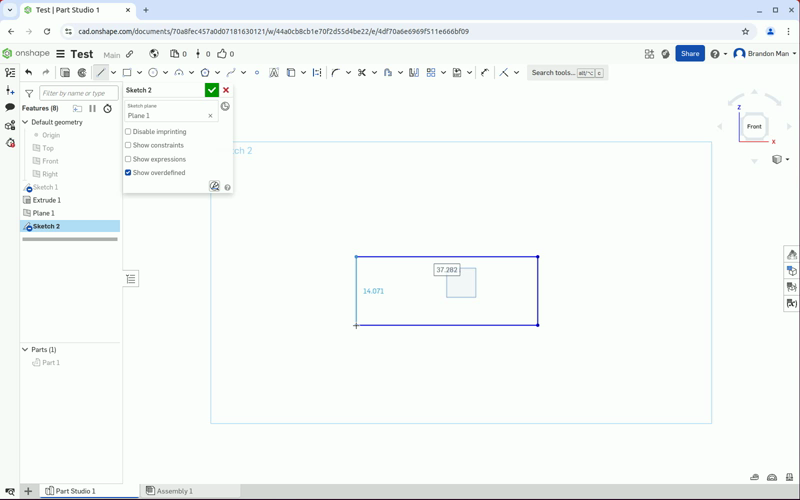
key(esc)
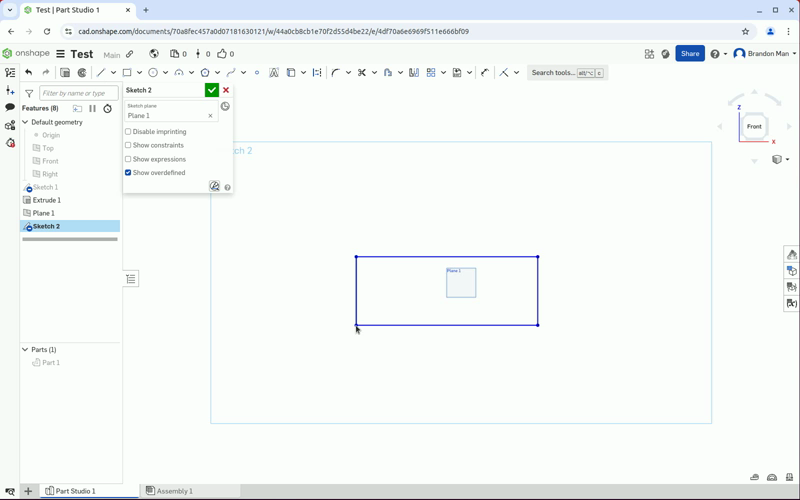
mouse_move(374, 293)
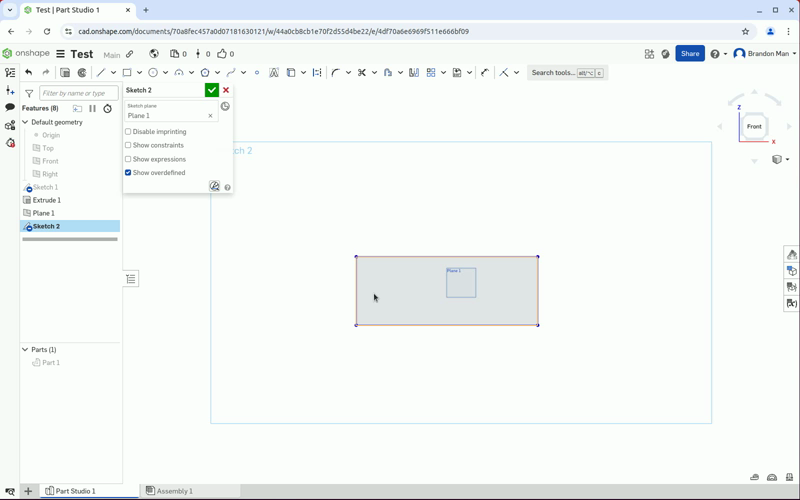
click(374, 293)
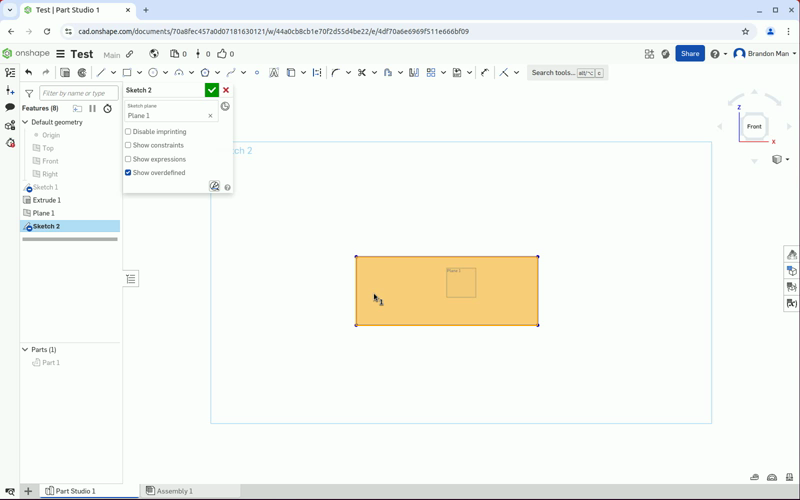
mouse_move(73, 352)
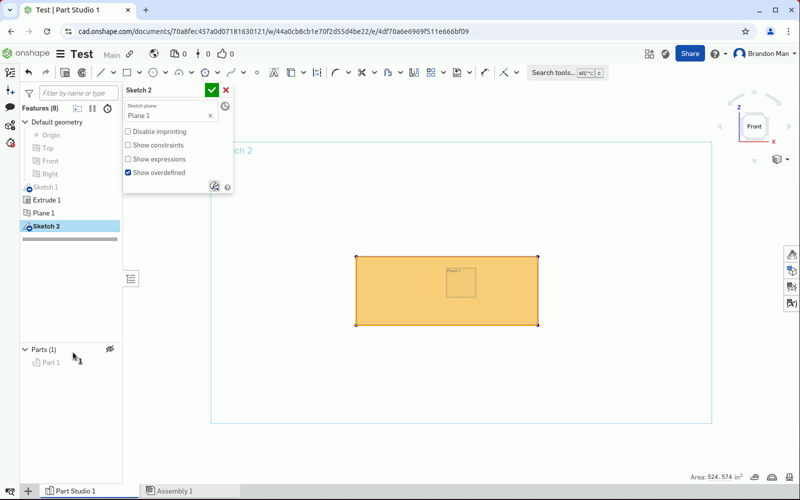
key(shift+y)
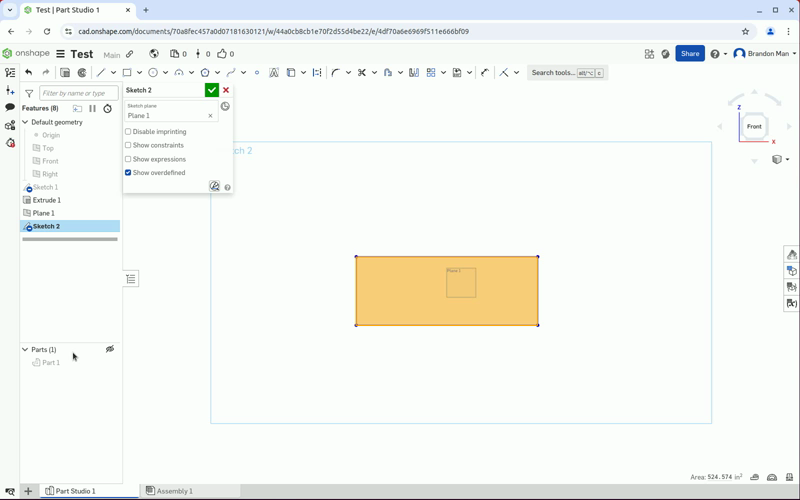
key(shift+e)
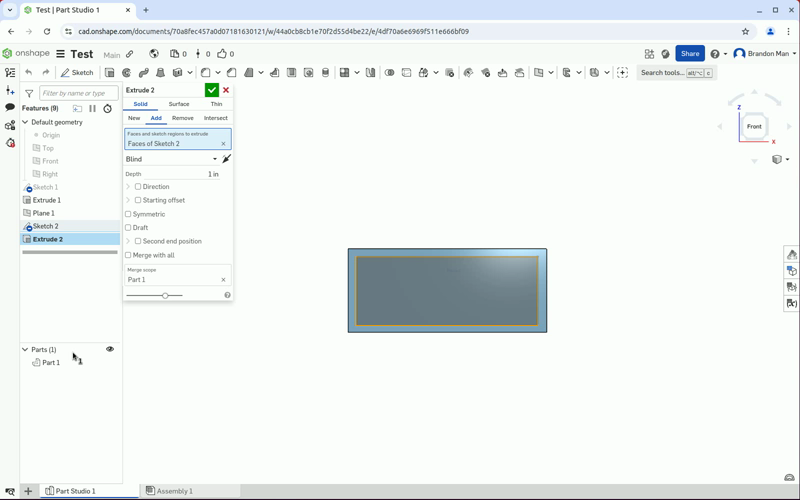
mouse_move(143, 106)
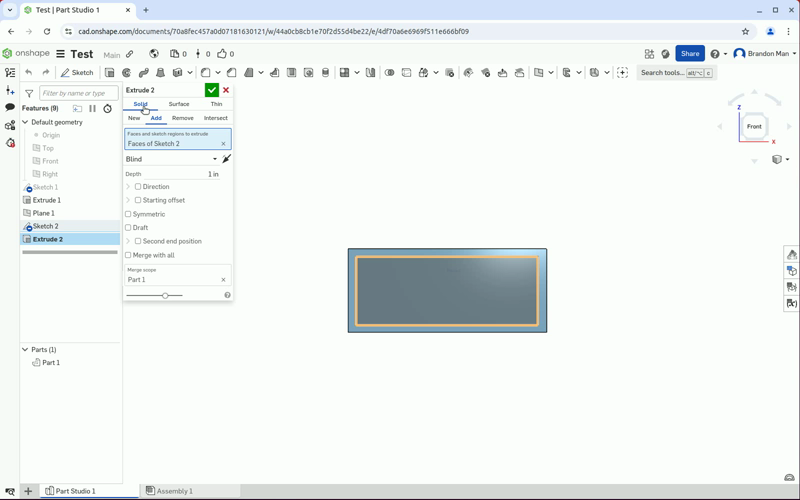
click(143, 106)
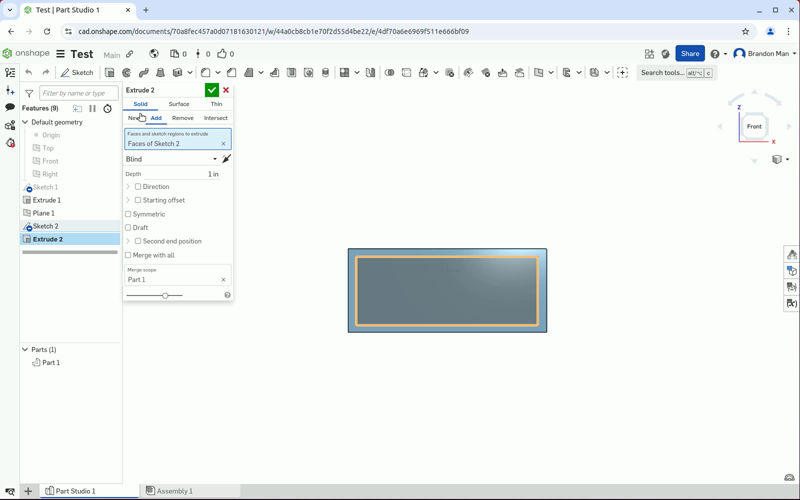
mouse_move(137, 120)
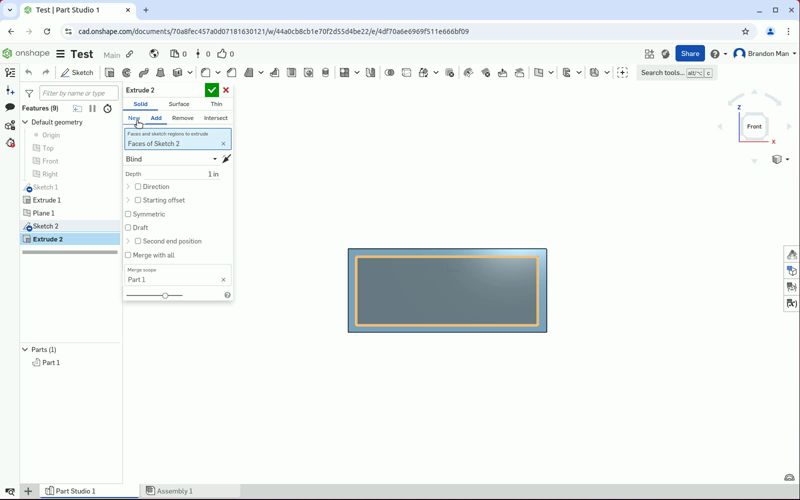
click(137, 120)
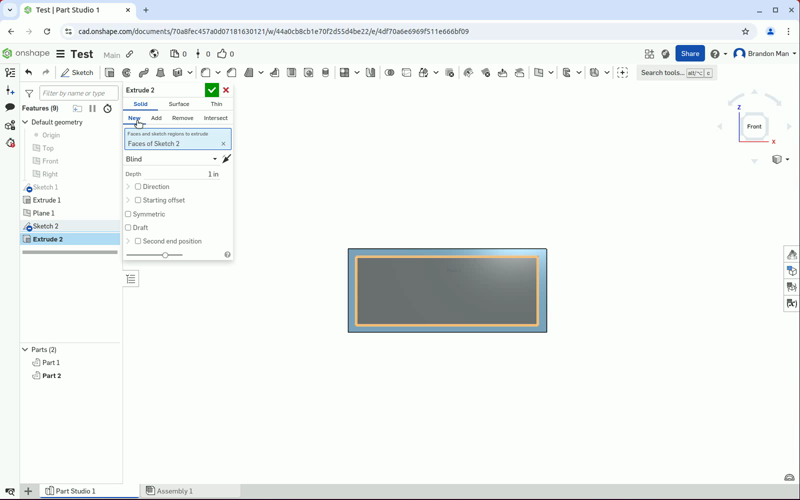
key(tab, 4)
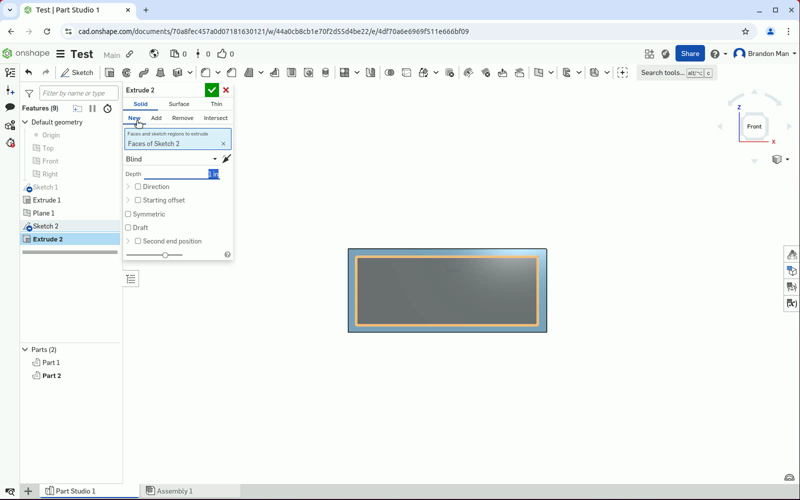
text(-8.666)
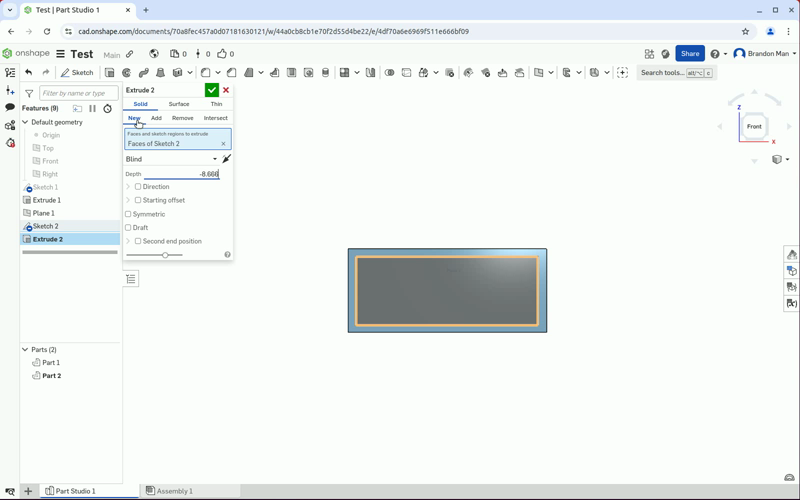
key(enter)
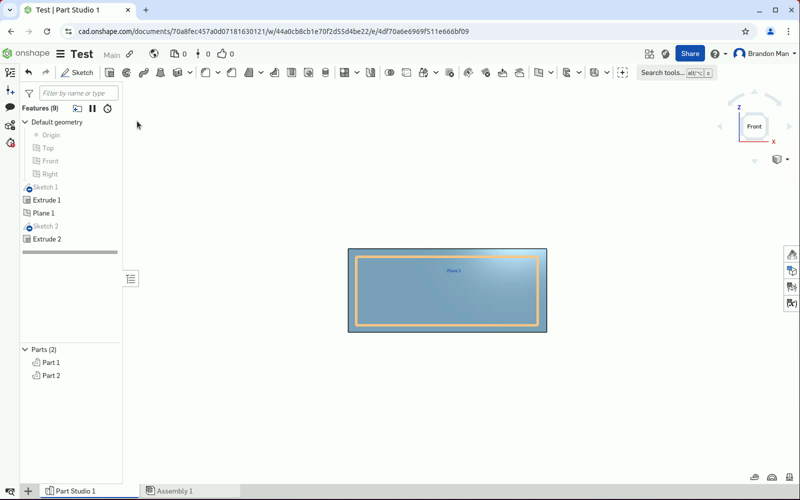
key(shift+h)
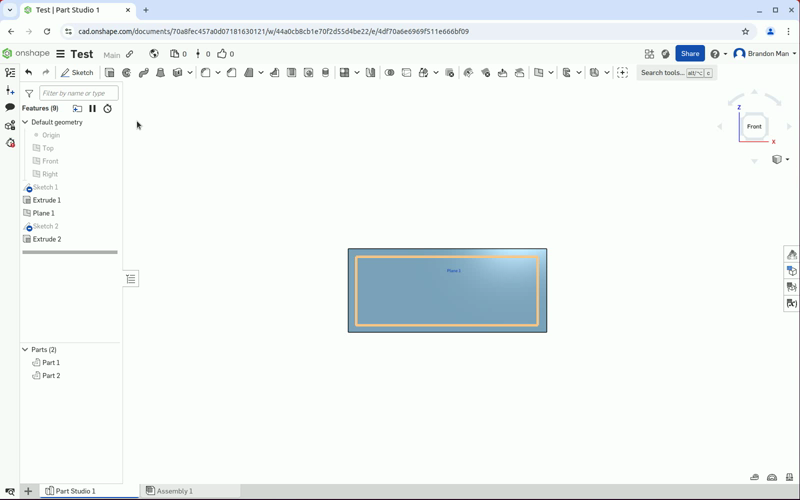
key(shift+h)
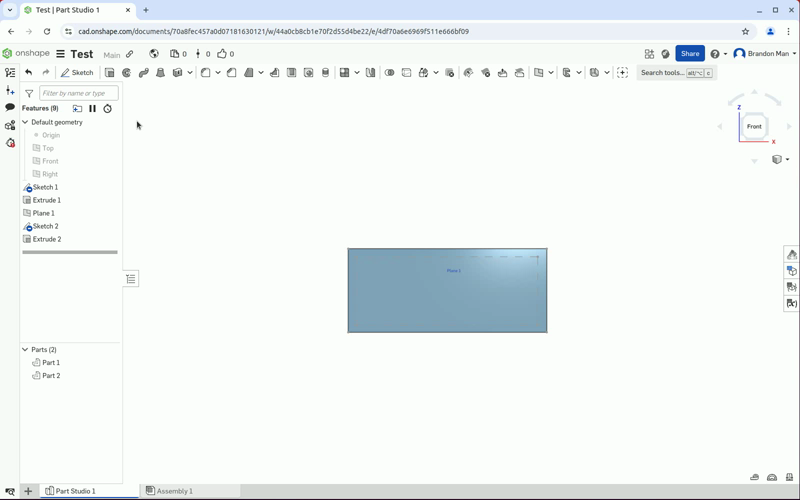
key(shift+7)
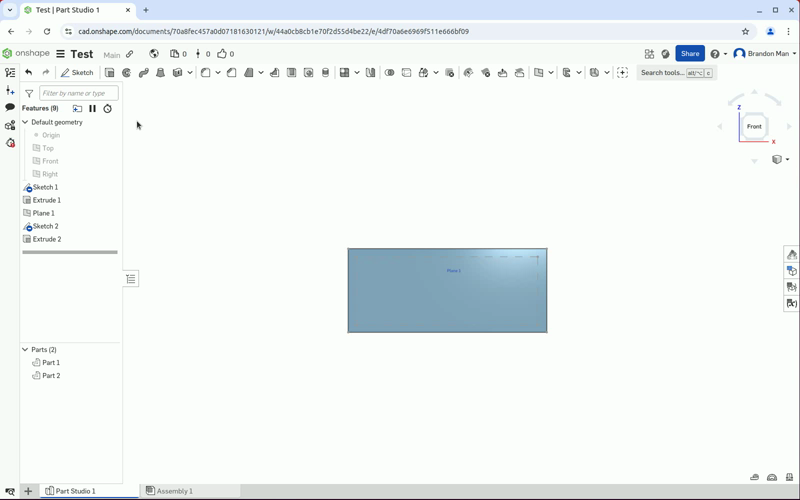
key(left, 2)
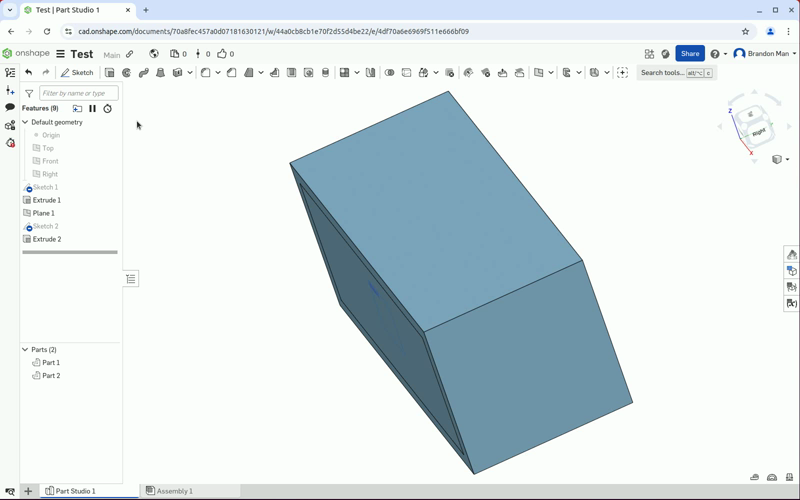
key(down, 2)
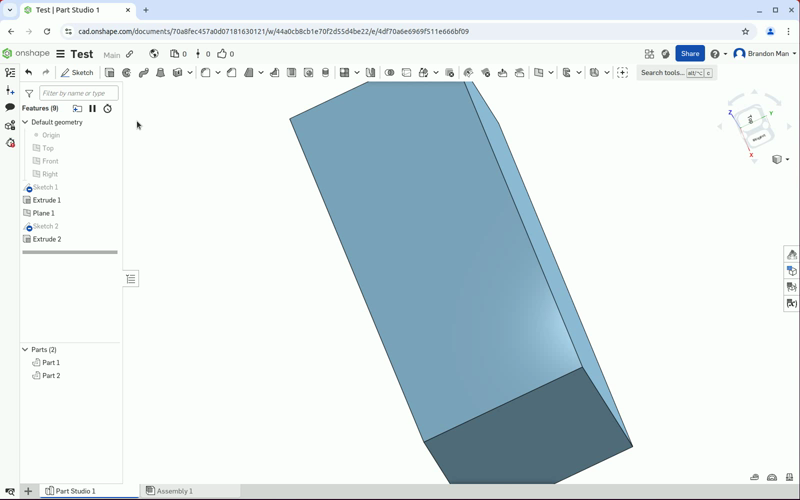
key(up, 2)
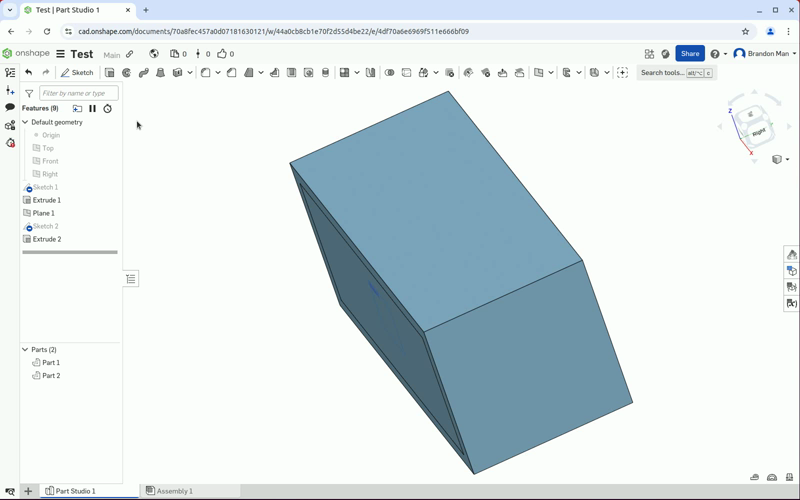
key(right, 2)
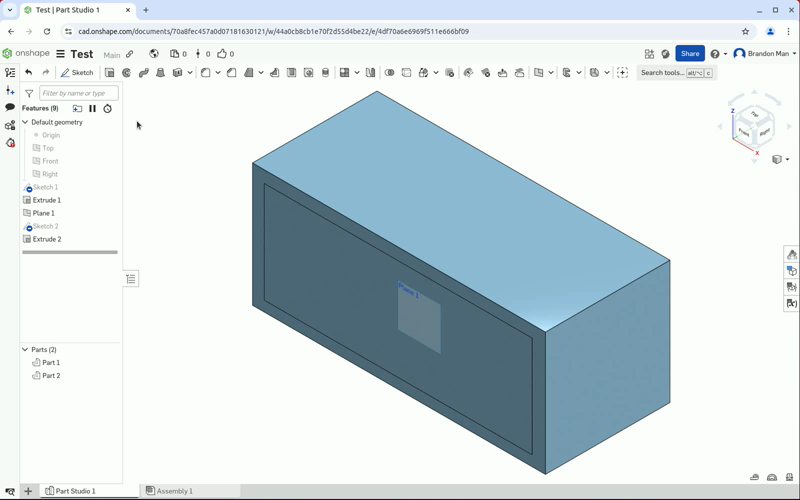
mouse_move(73, 189)
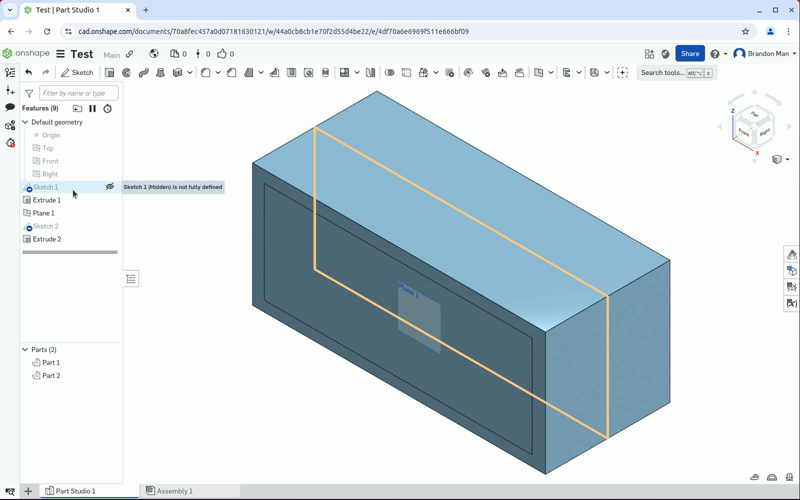
click(73, 189)